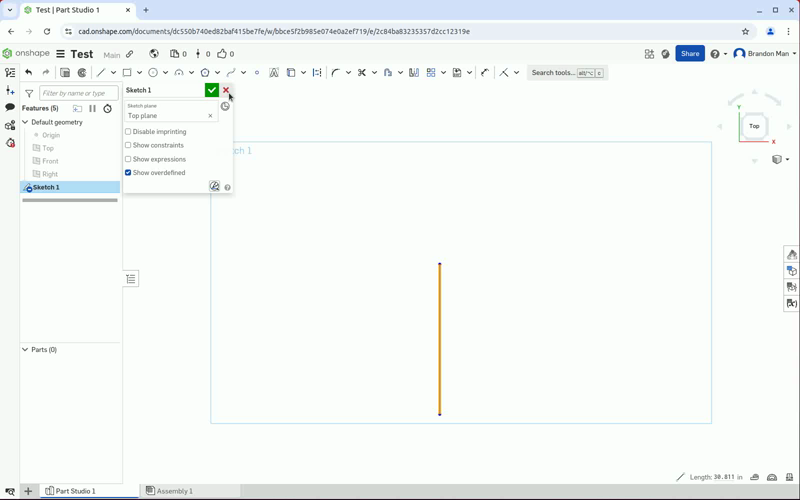
key(shift+h)
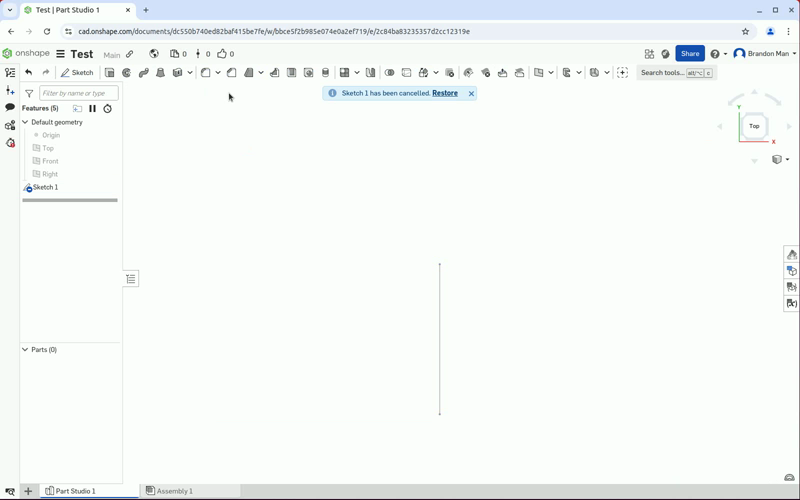
key(shift+s)
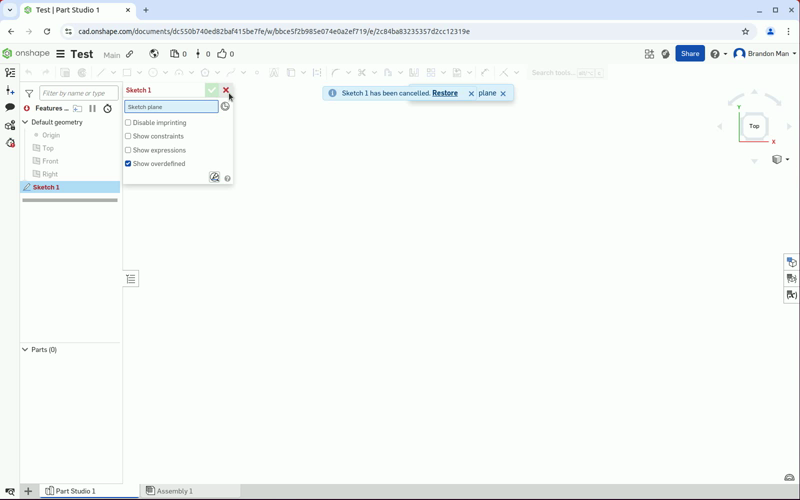
mouse_move(73, 150)
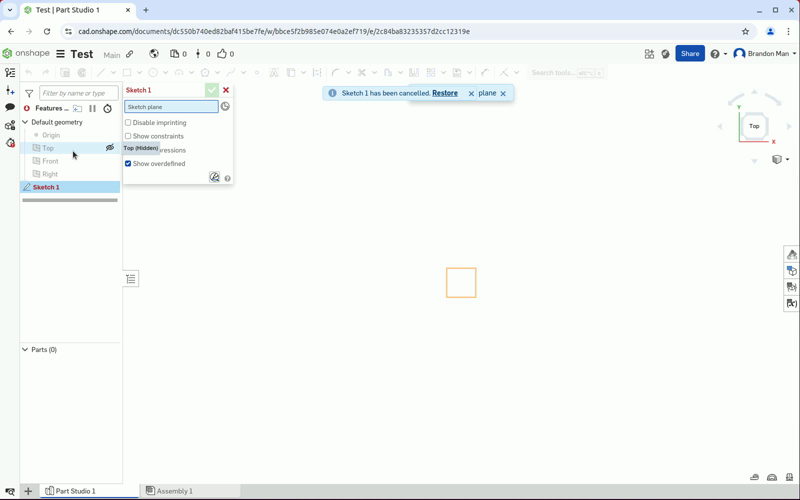
click(73, 150)
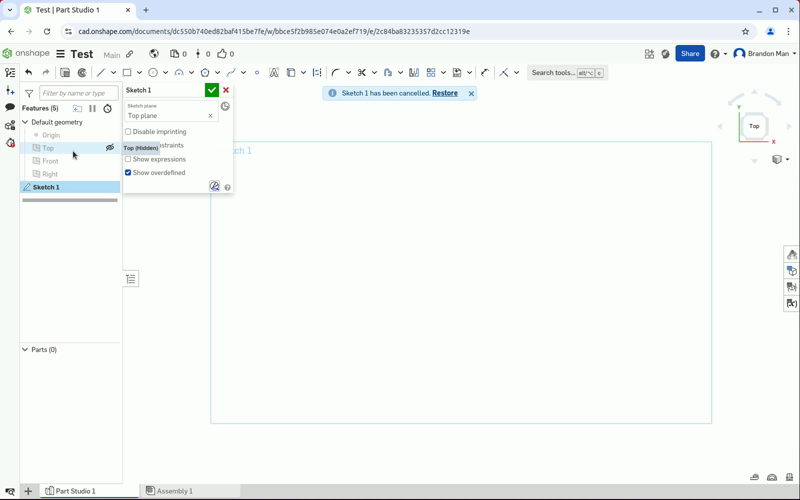
mouse_move(73, 352)
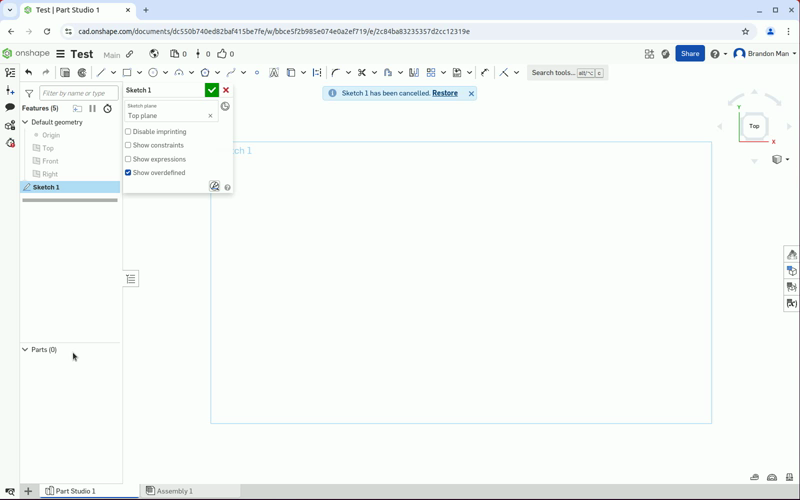
key(y)
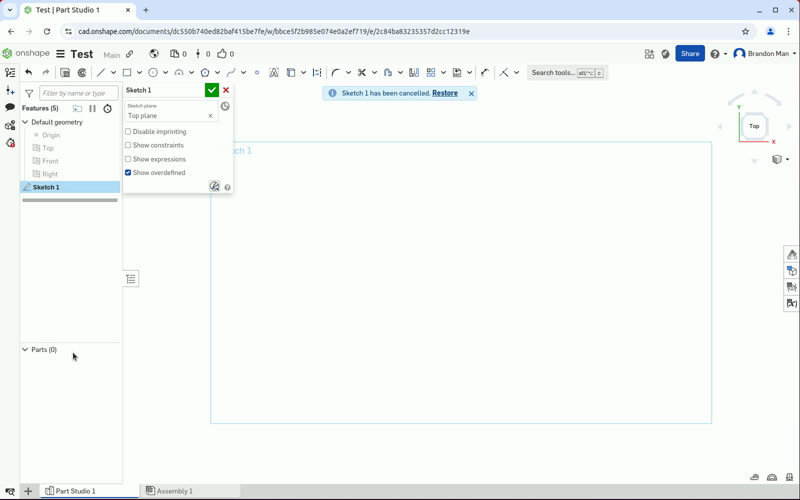
key(l)
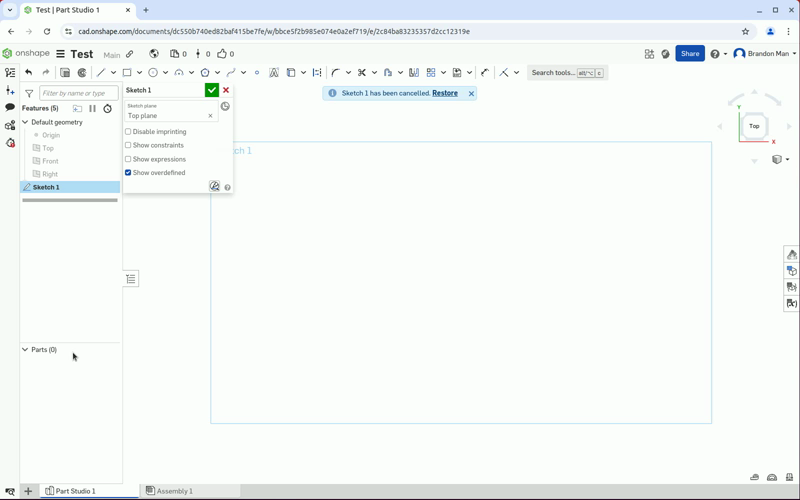
key_down(shift)
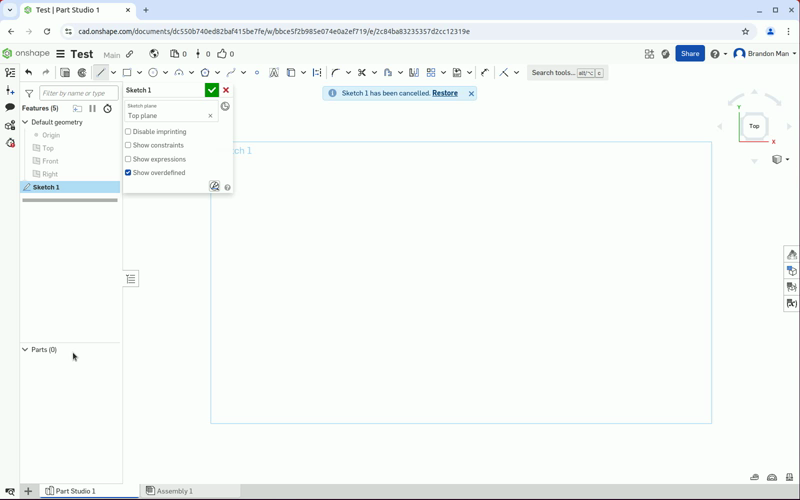
mouse_move(374, 332)
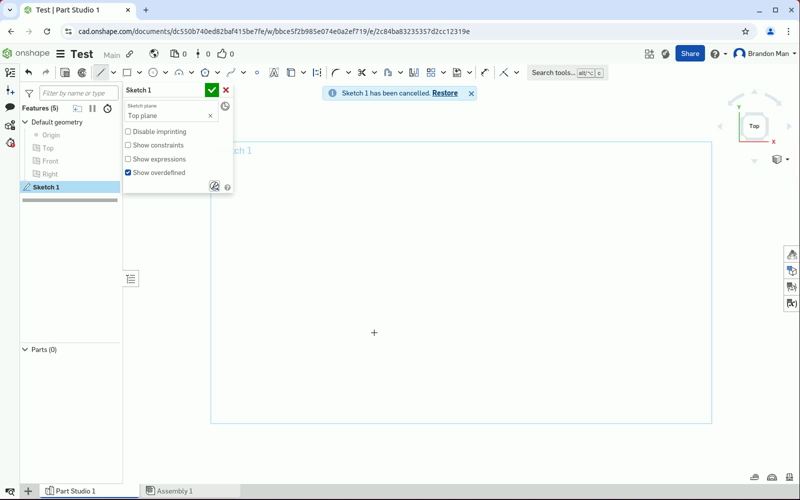
click(374, 332)
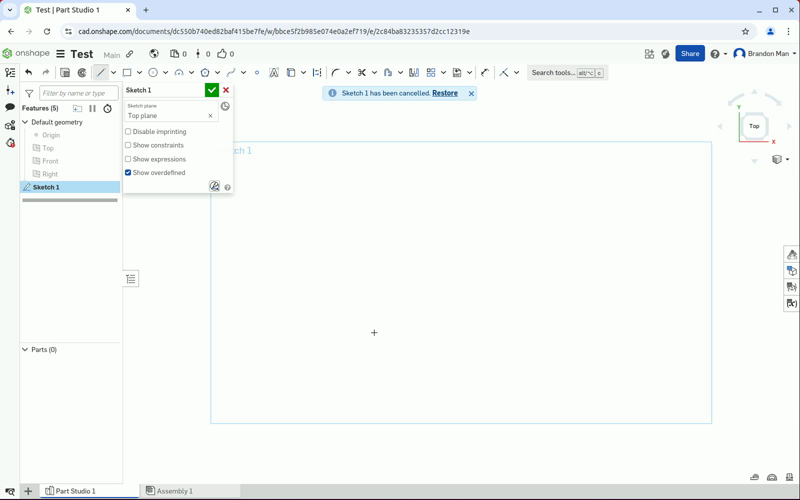
key_up(shift)
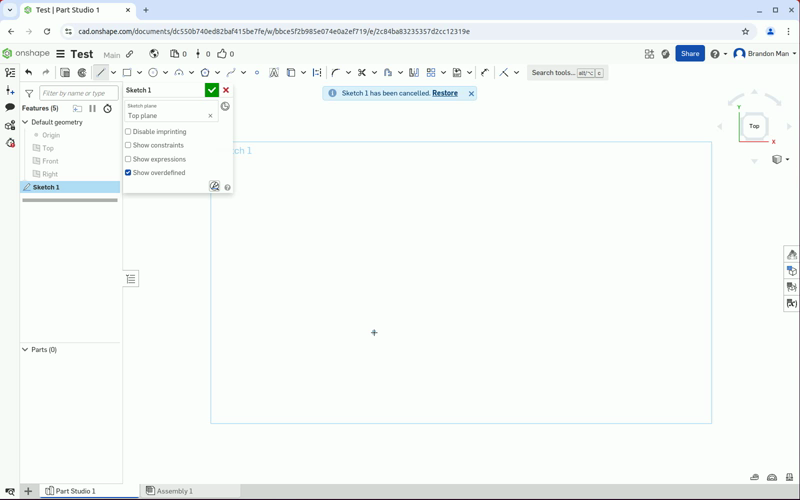
key_down(shift)
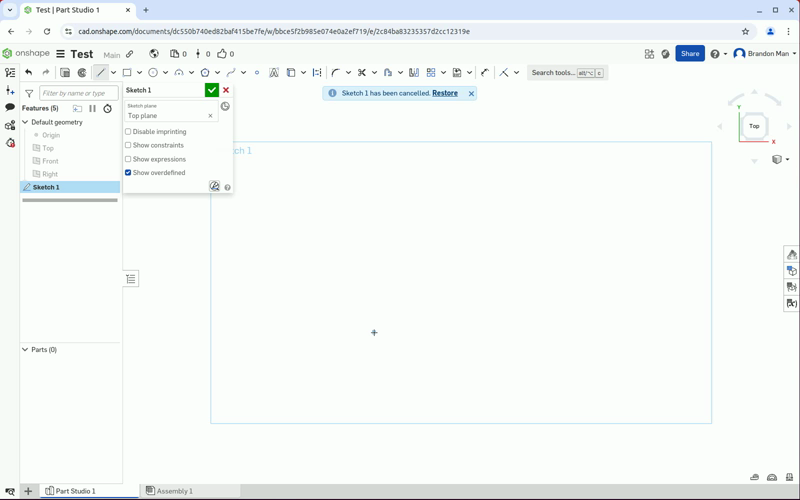
mouse_move(572, 332)
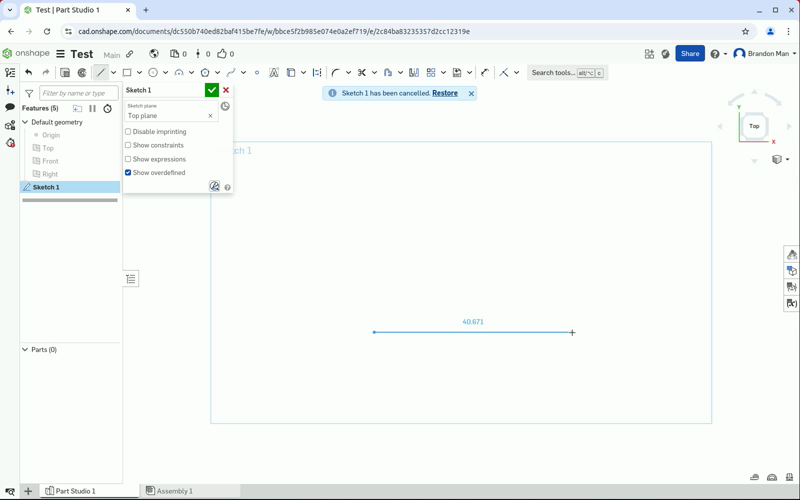
click(572, 332)
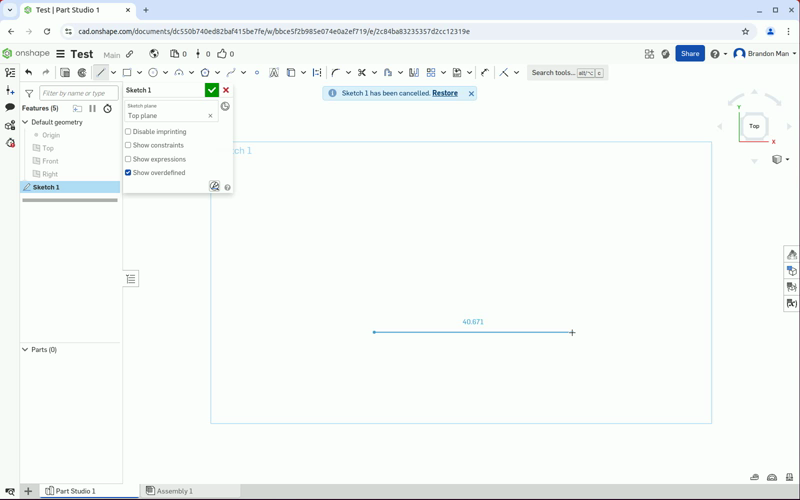
key_up(shift)
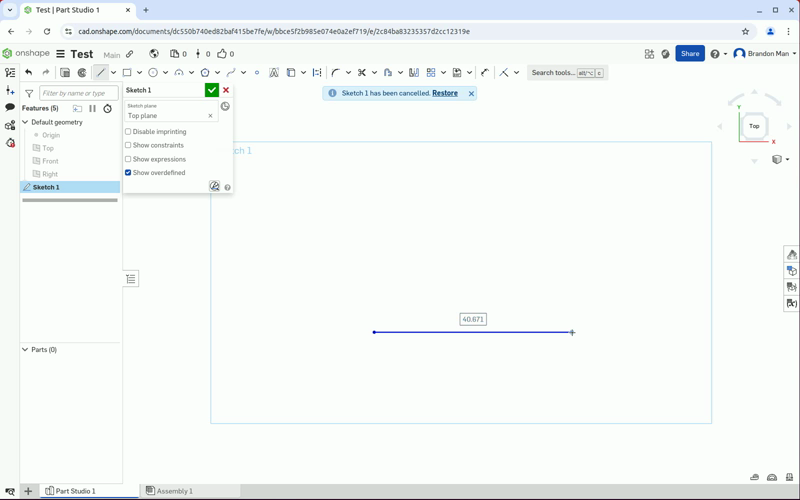
key_down(shift)
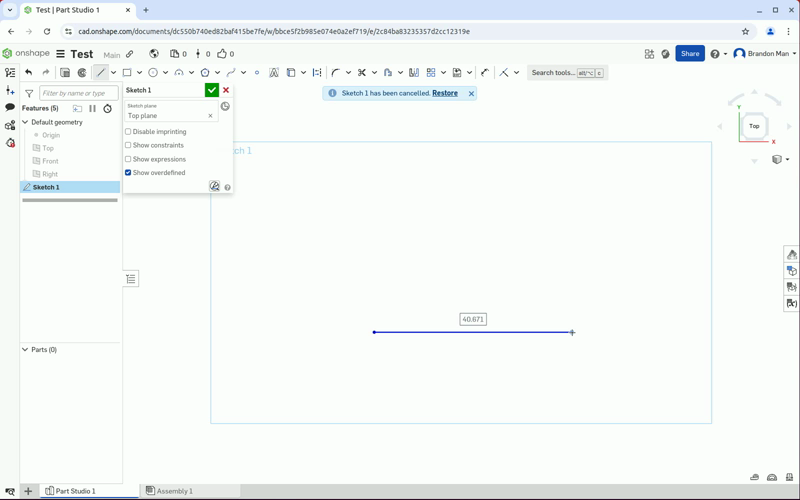
mouse_move(572, 231)
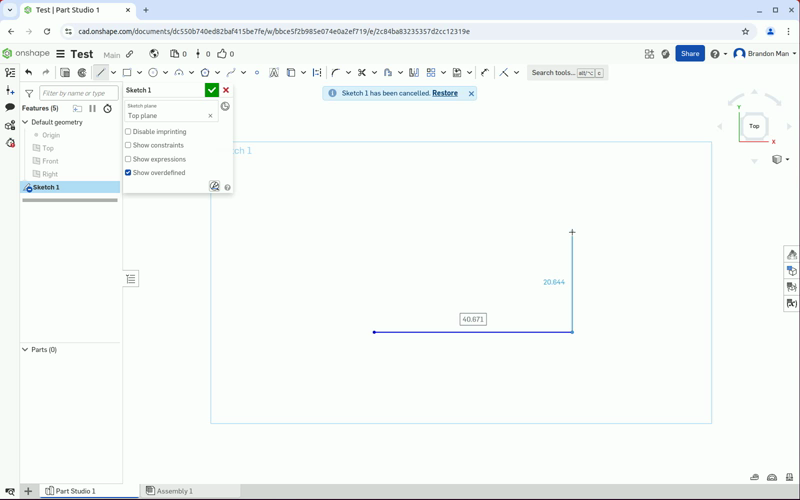
click(572, 231)
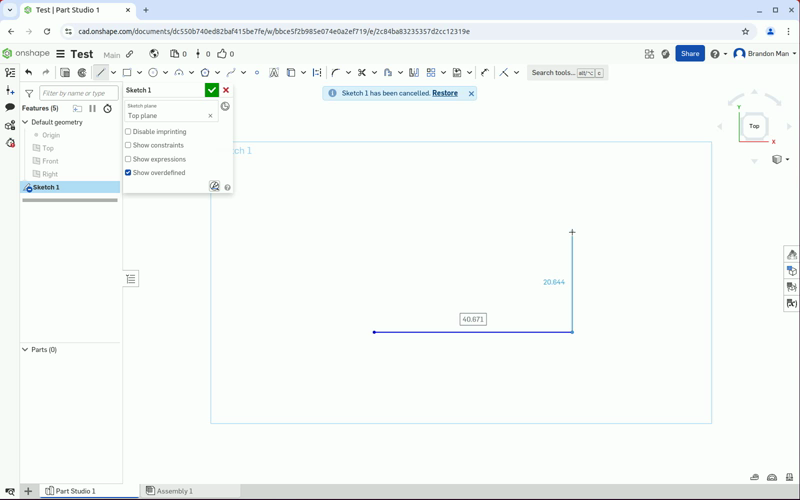
key_up(shift)
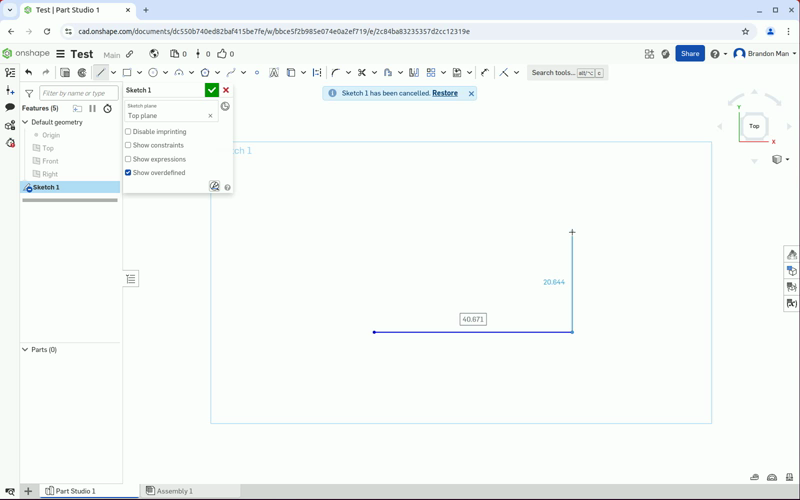
key_down(shift)
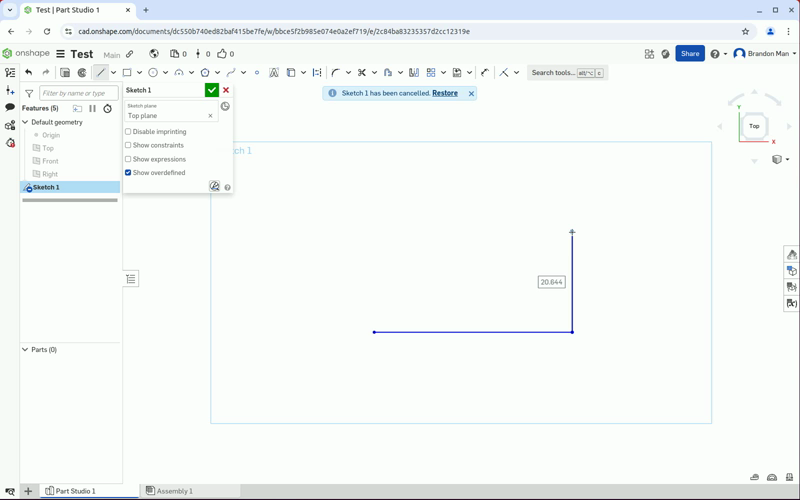
mouse_move(374, 231)
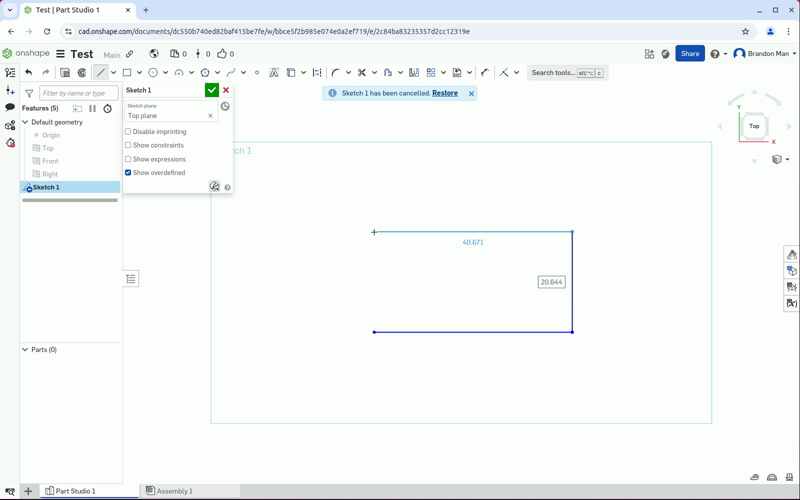
click(374, 231)
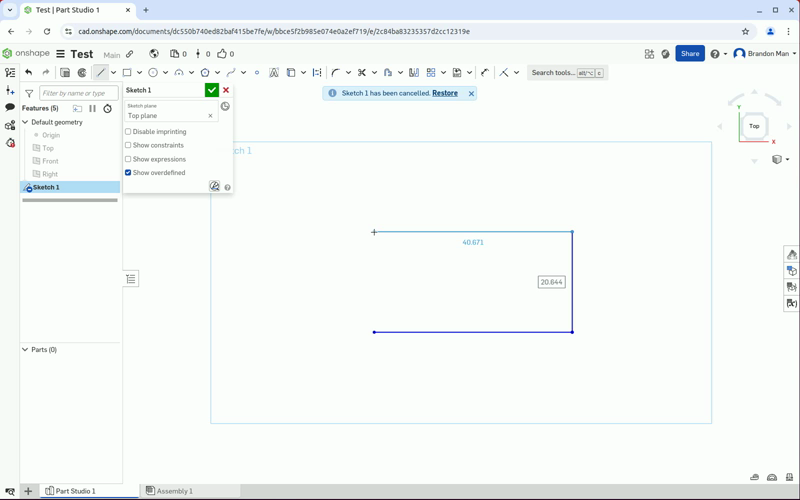
key_up(shift)
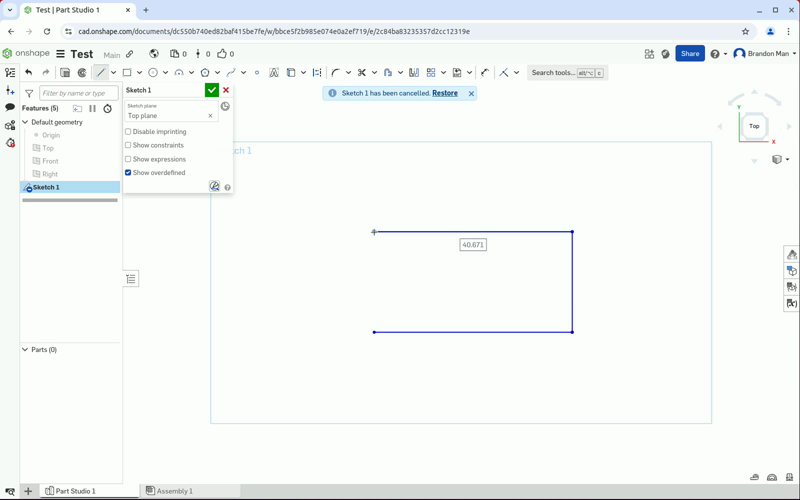
key_down(shift)
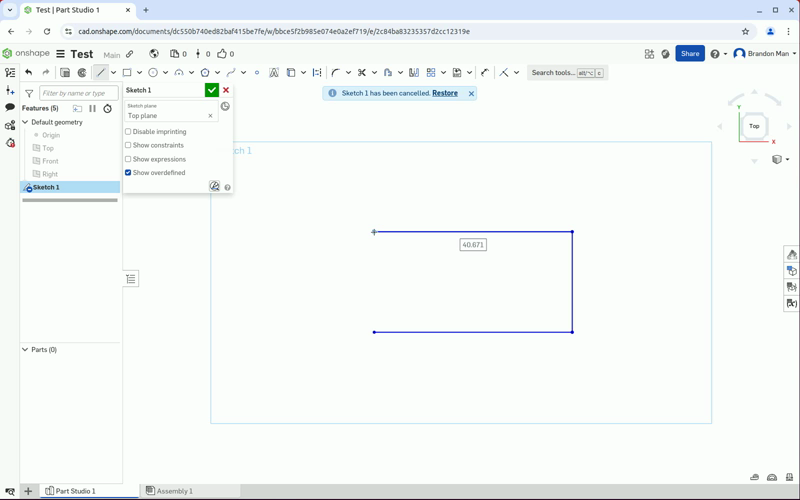
mouse_move(374, 332)
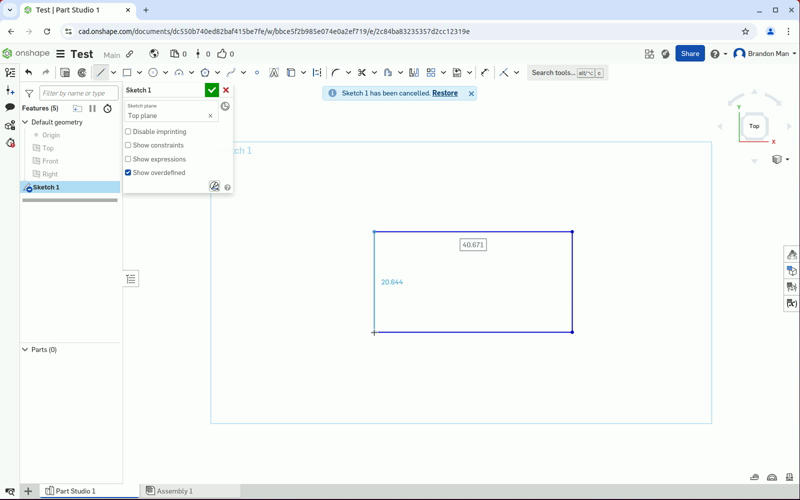
key_up(shift)
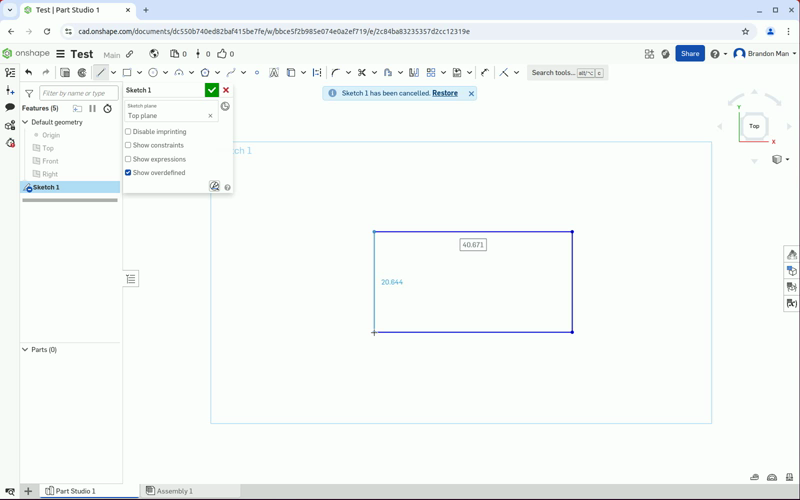
click(374, 332)
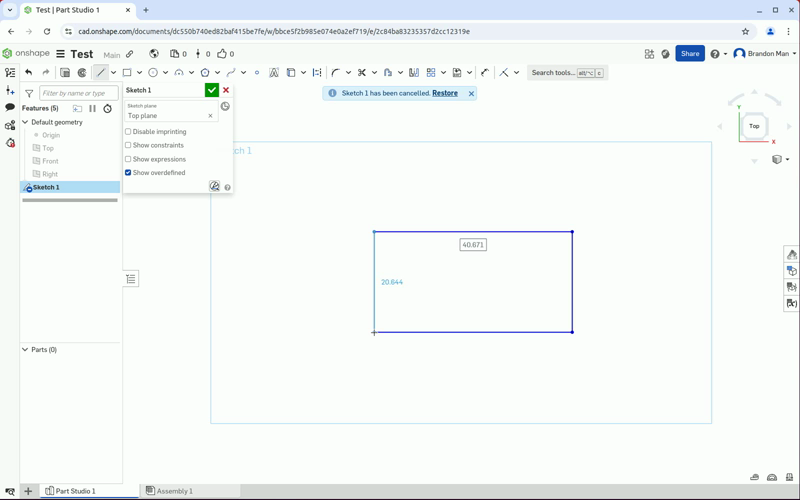
key(esc)
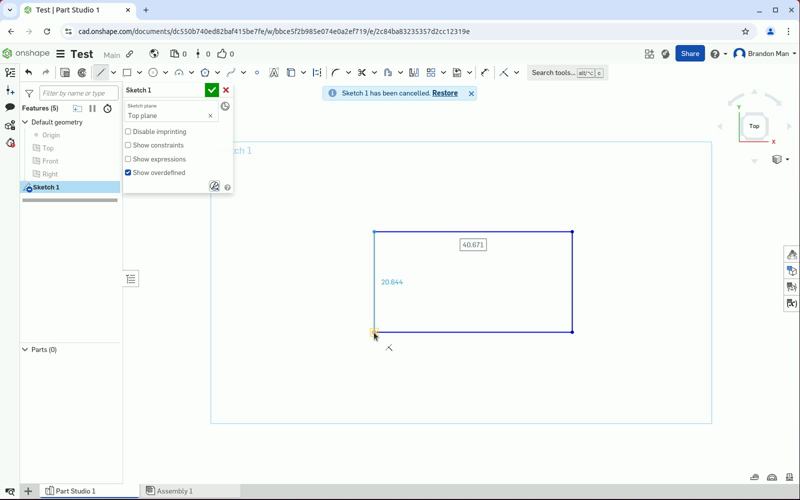
key(c)
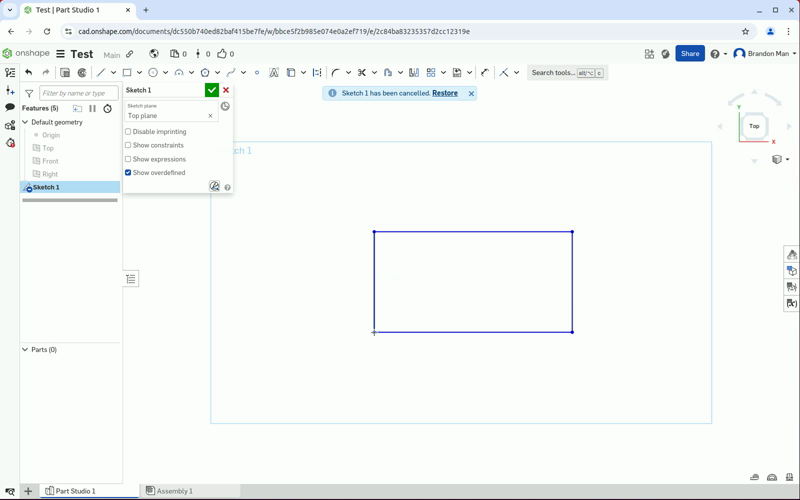
key_down(shift)
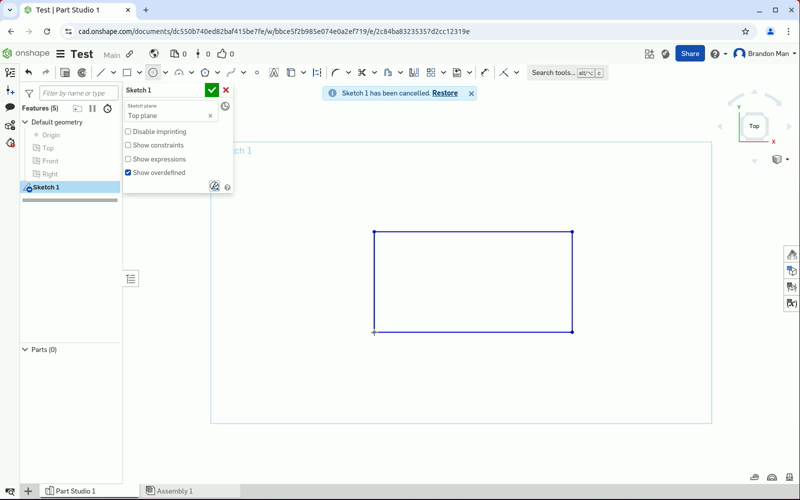
mouse_move(459, 284)
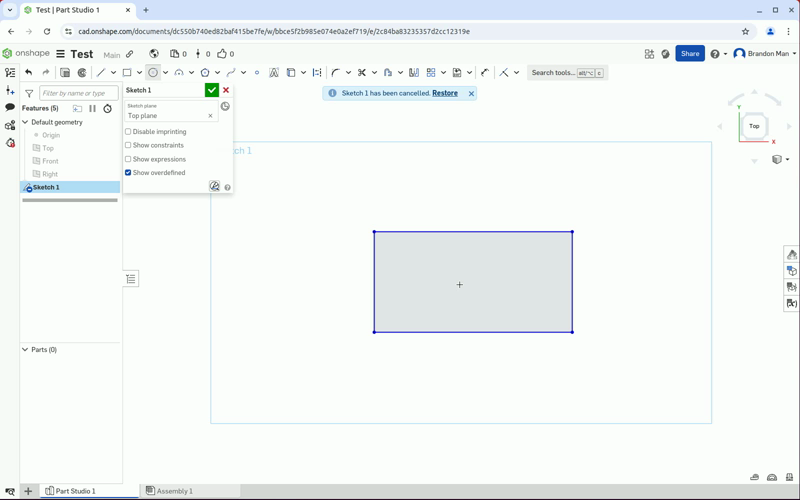
click(459, 284)
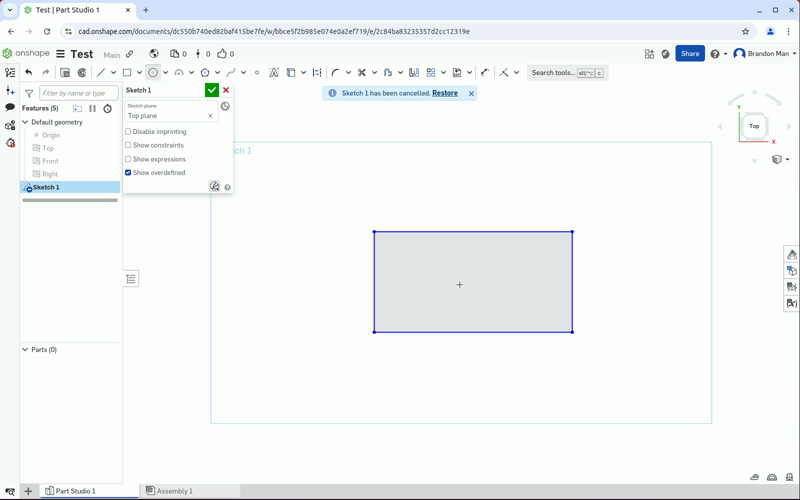
key_up(shift)
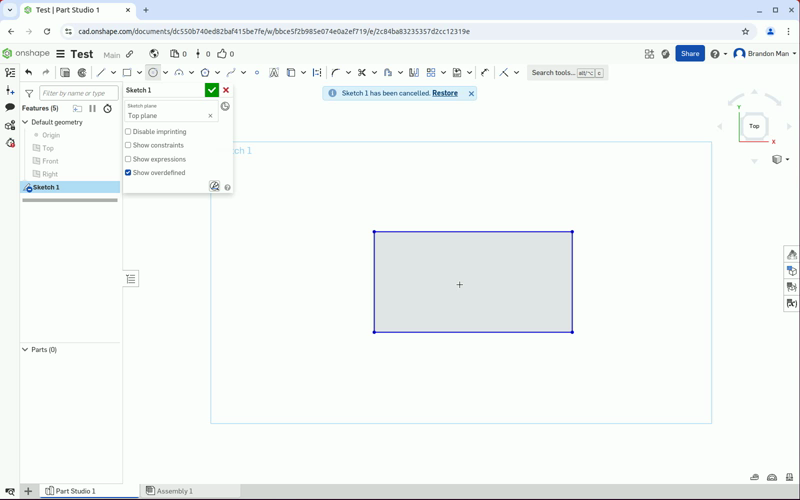
mouse_move(484, 284)
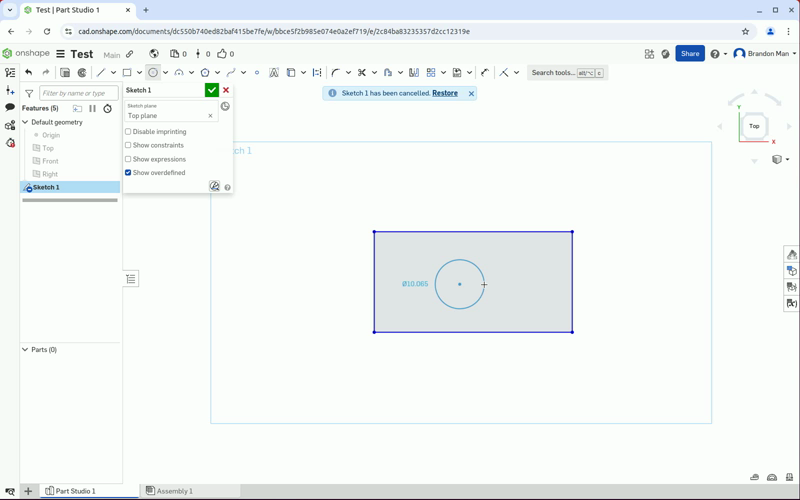
click(484, 284)
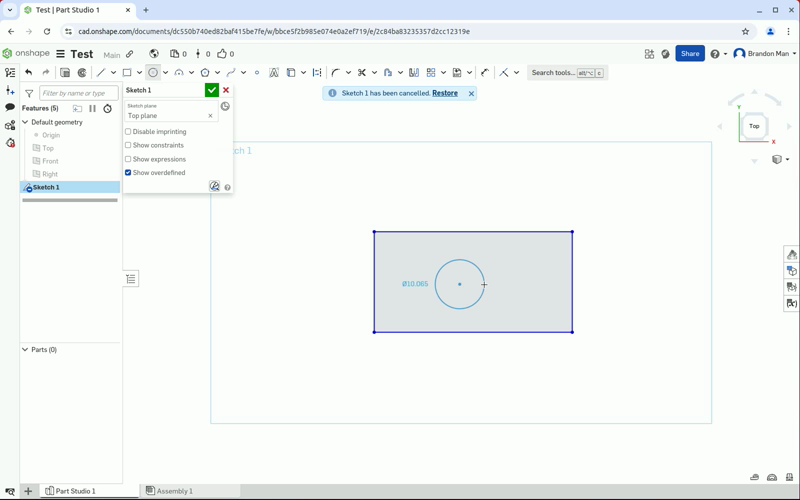
key(esc)
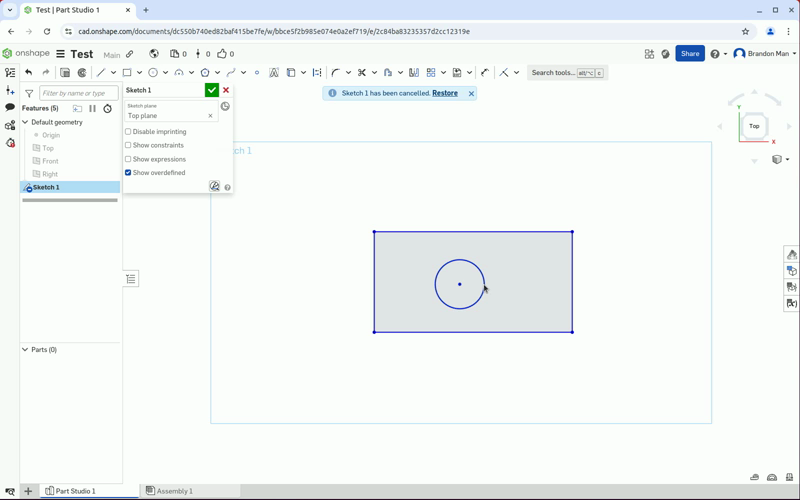
mouse_move(396, 273)
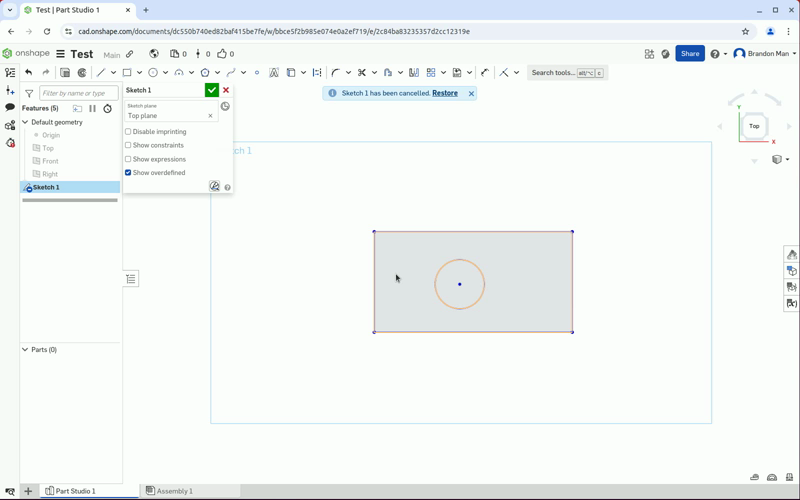
click(396, 273)
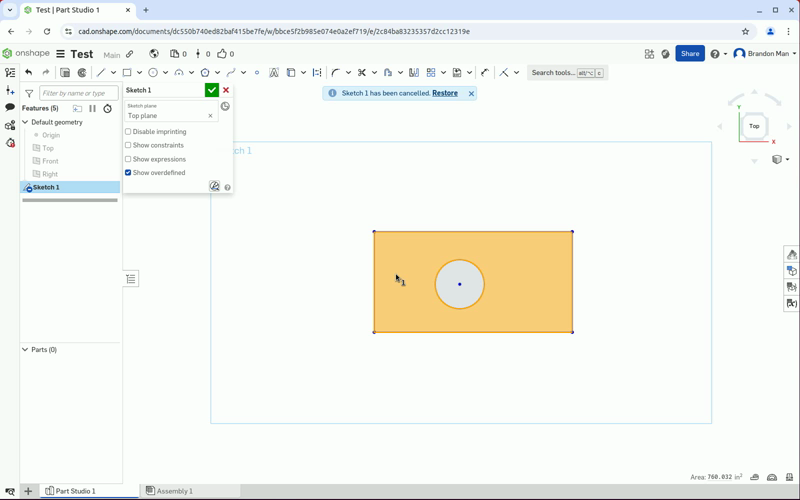
mouse_move(73, 352)
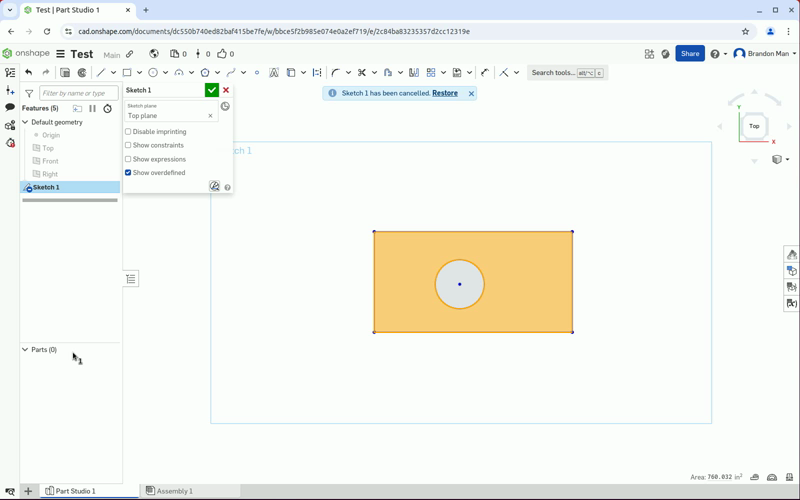
key(shift+y)
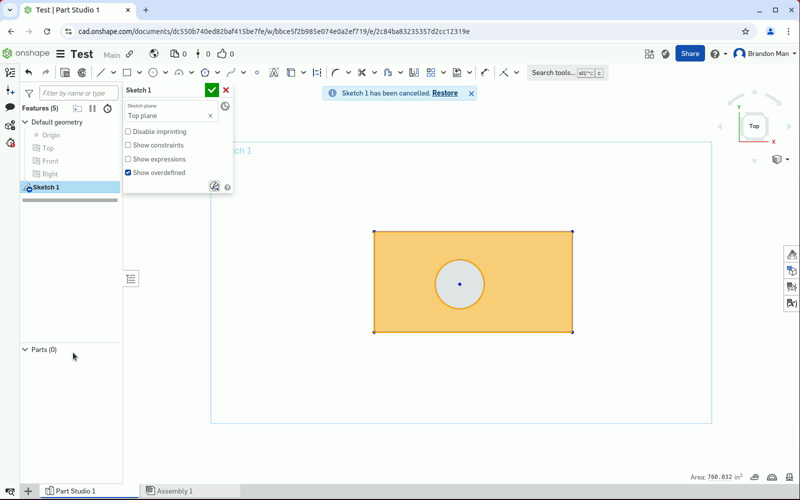
key(shift+e)
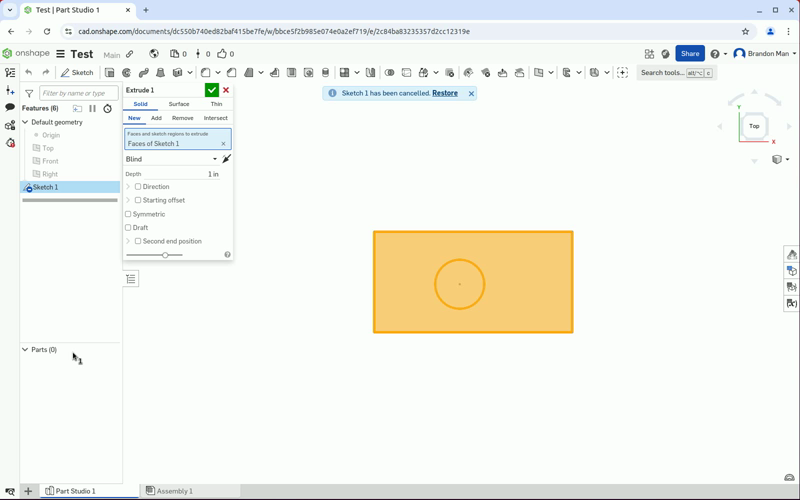
mouse_move(143, 106)
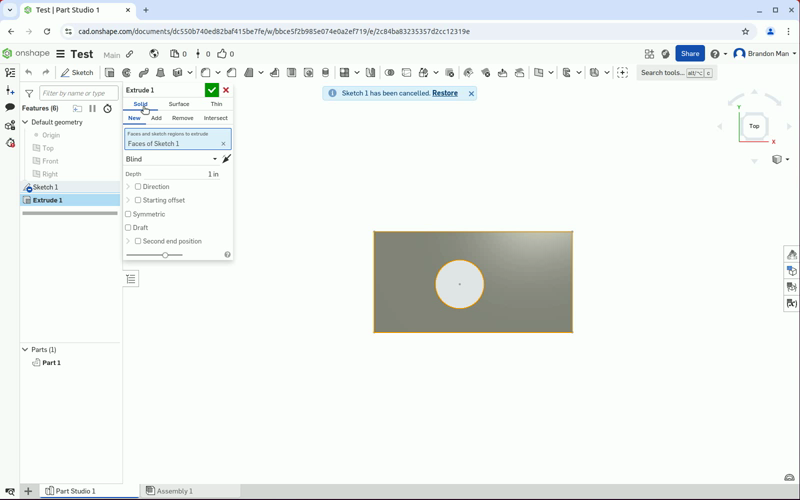
click(143, 106)
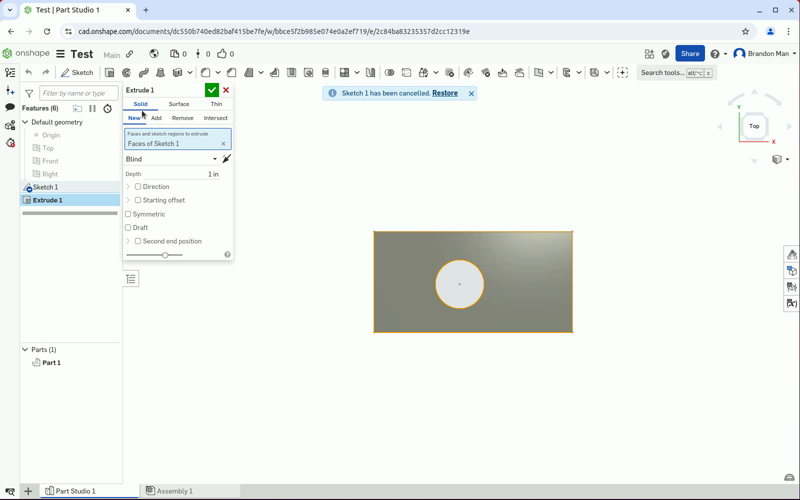
mouse_move(137, 120)
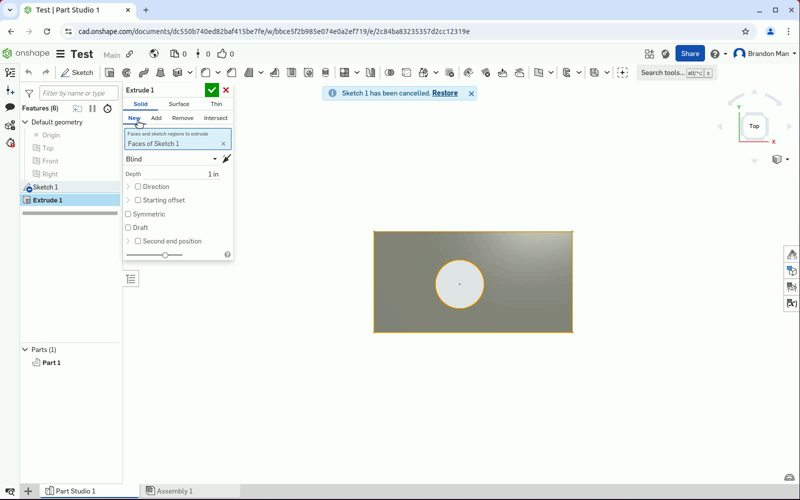
click(137, 120)
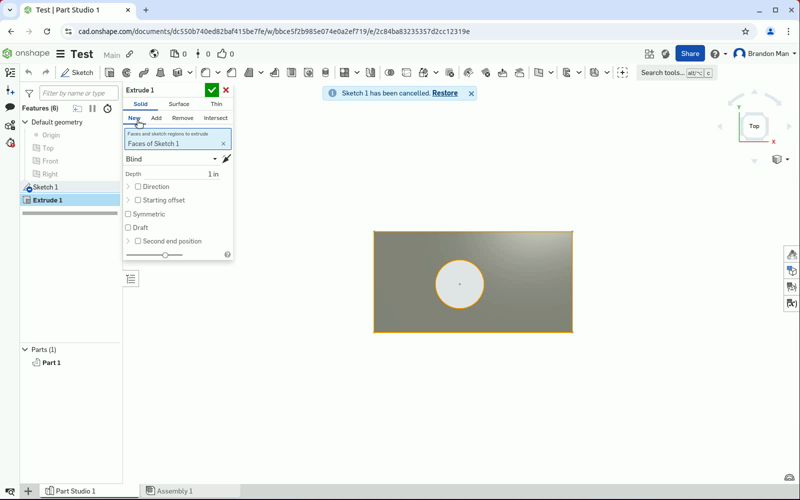
key(tab, 4)
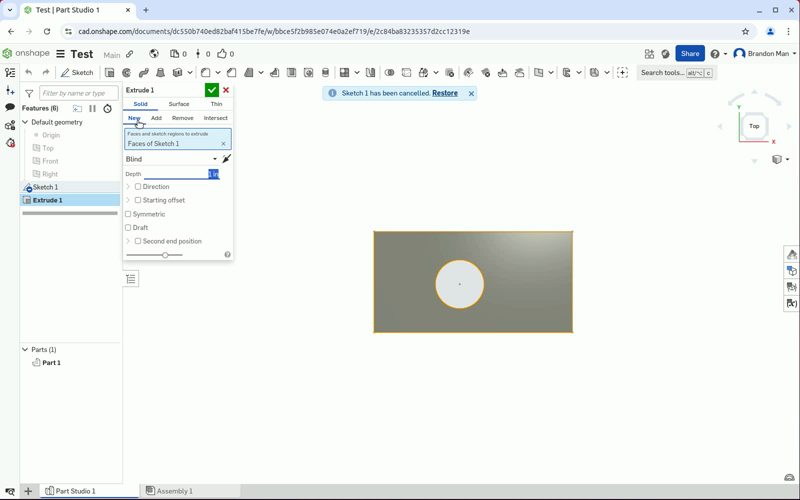
text(10.351)
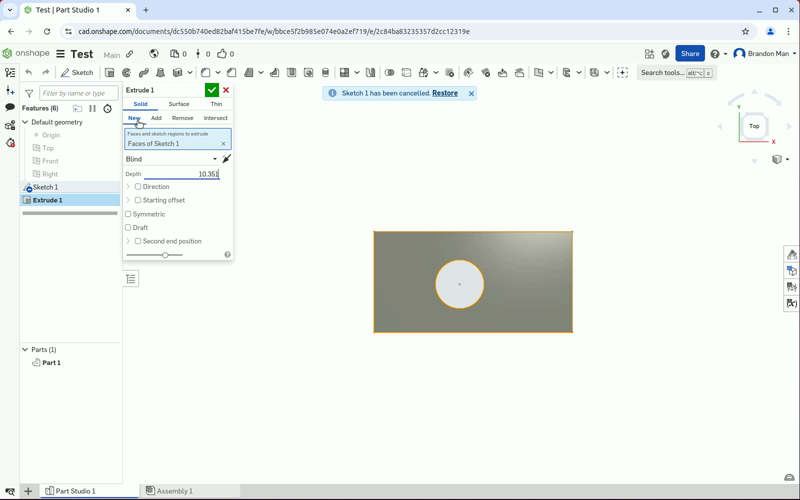
key(enter)
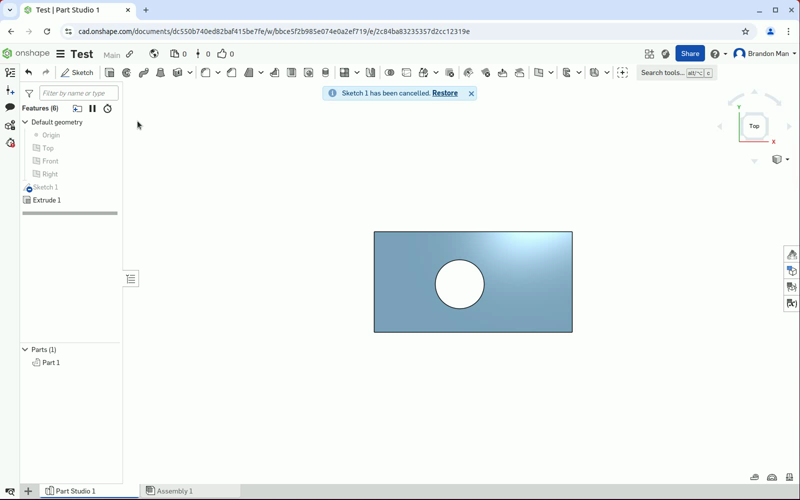
key(shift+h)
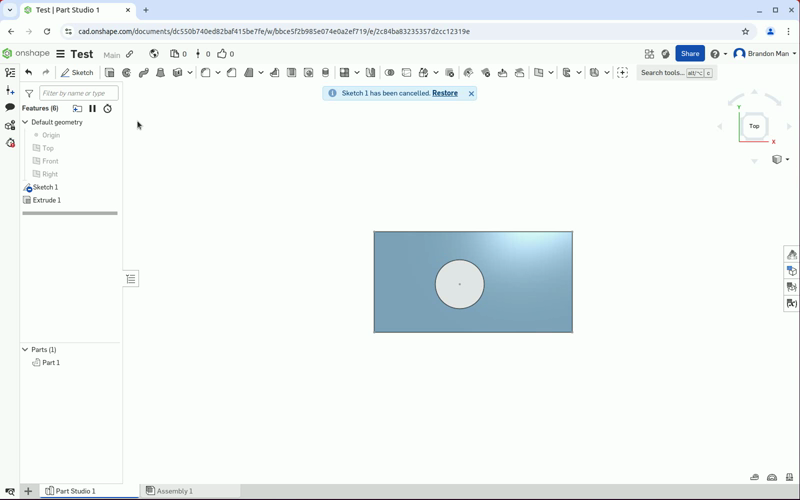
key(shift+h)
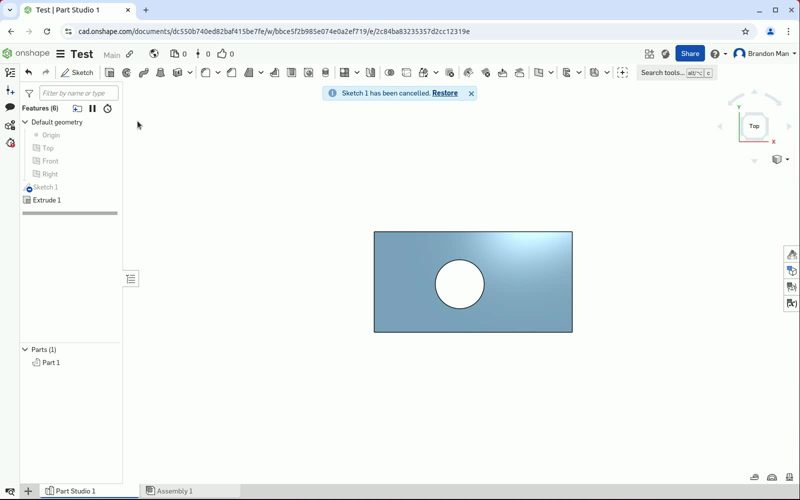
mouse_move(73, 189)
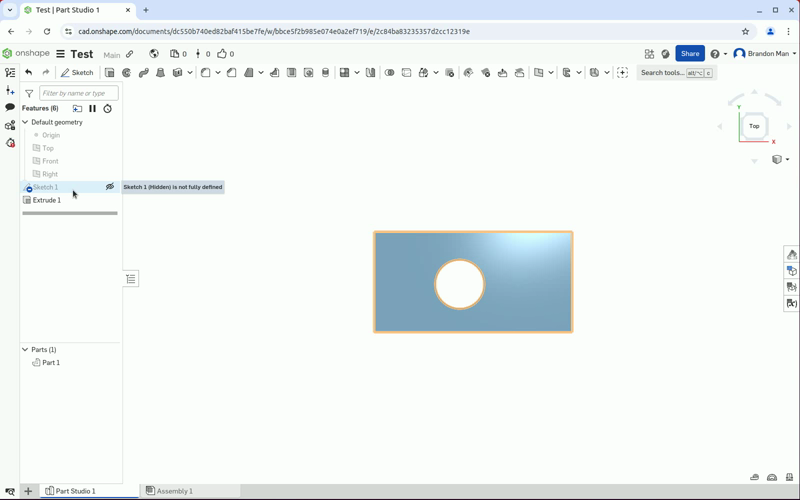
click(73, 189)
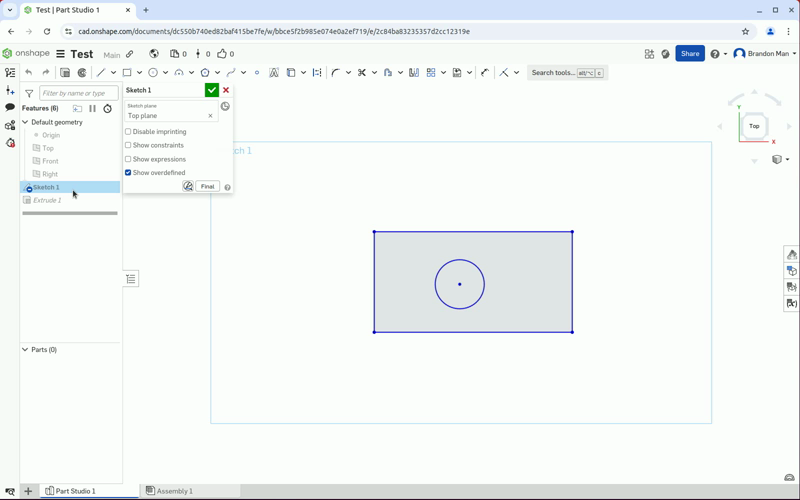
mouse_move(229, 92)
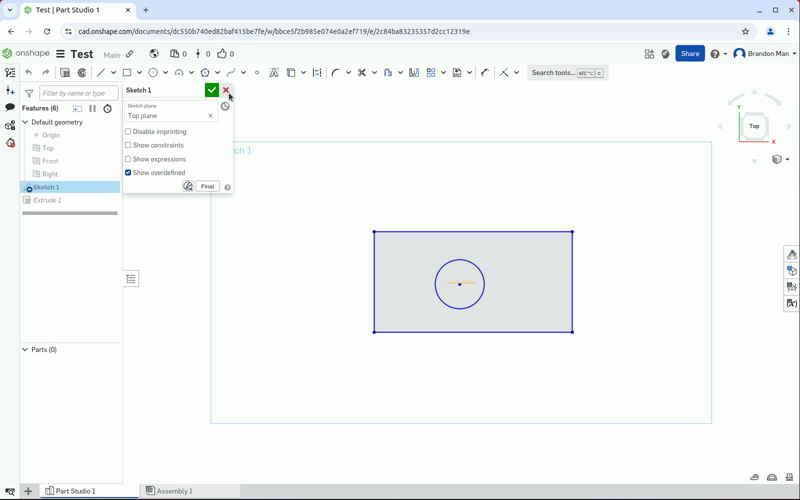
click(229, 92)
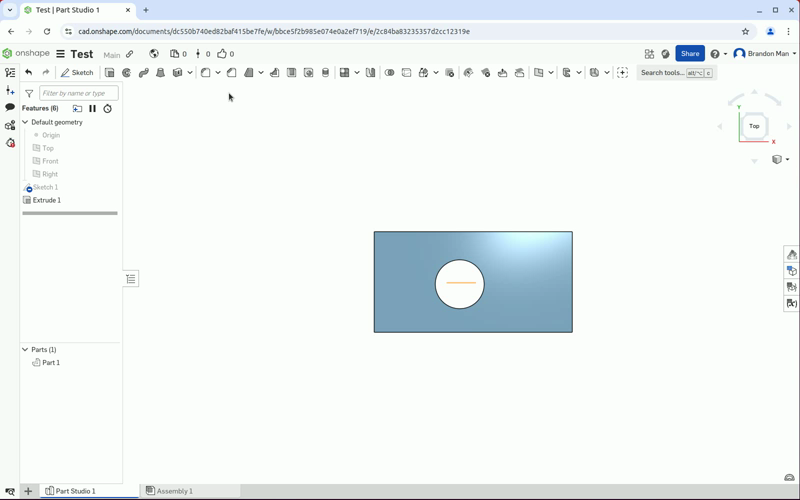
mouse_move(541, 75)
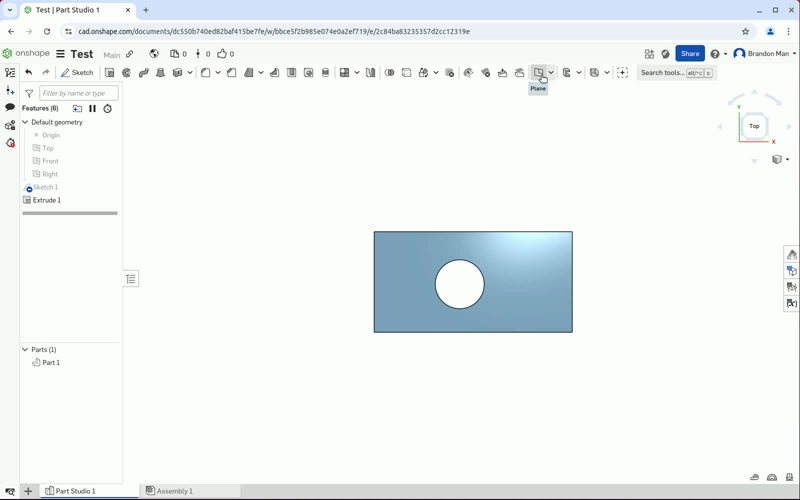
click(541, 75)
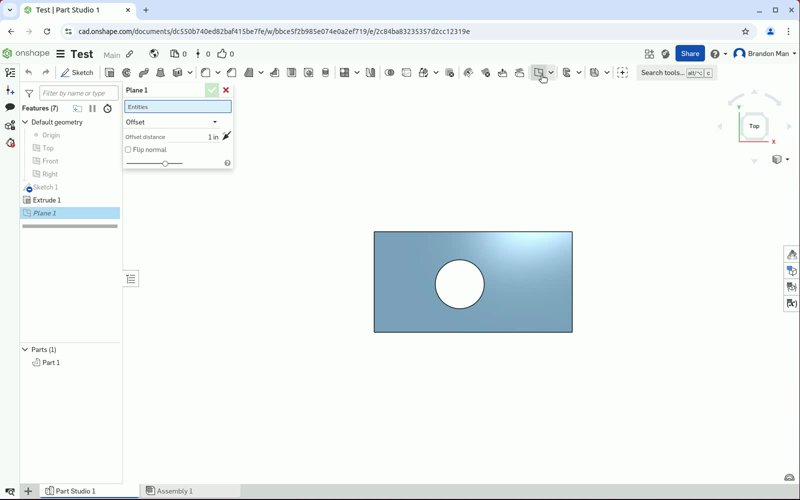
mouse_move(73, 150)
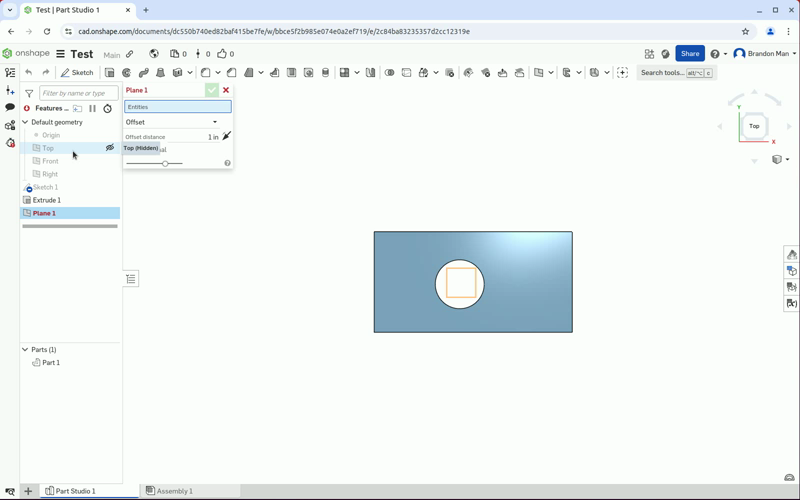
click(73, 150)
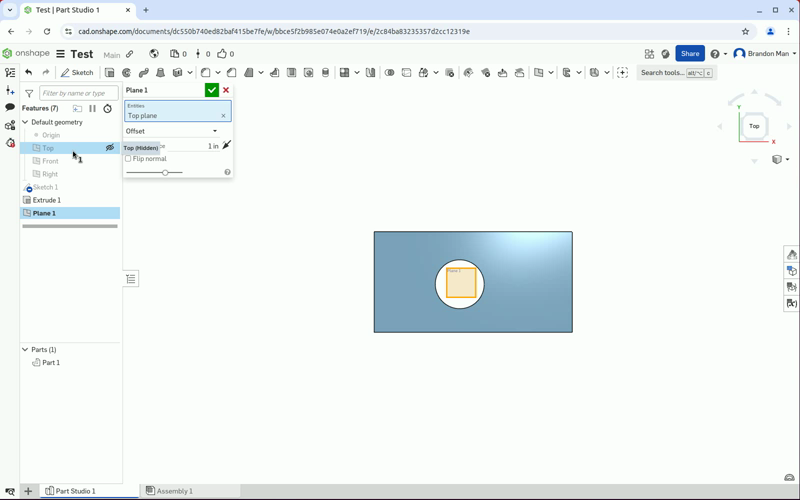
key(tab, 2)
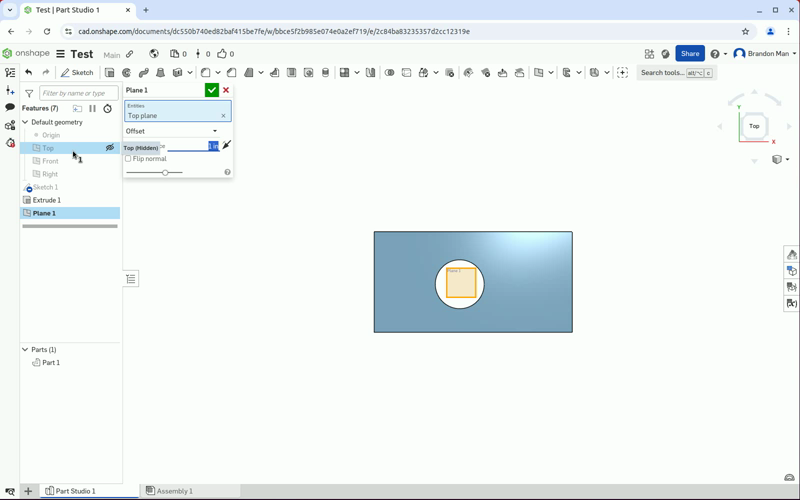
text(10.352)
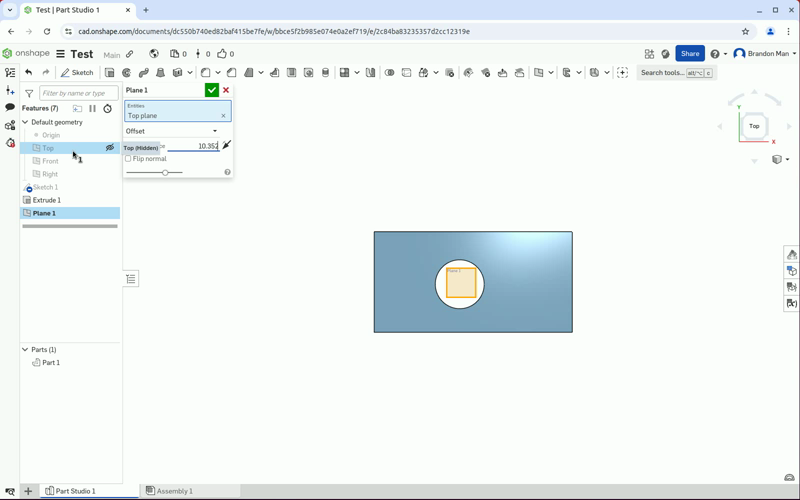
key(enter, 2)
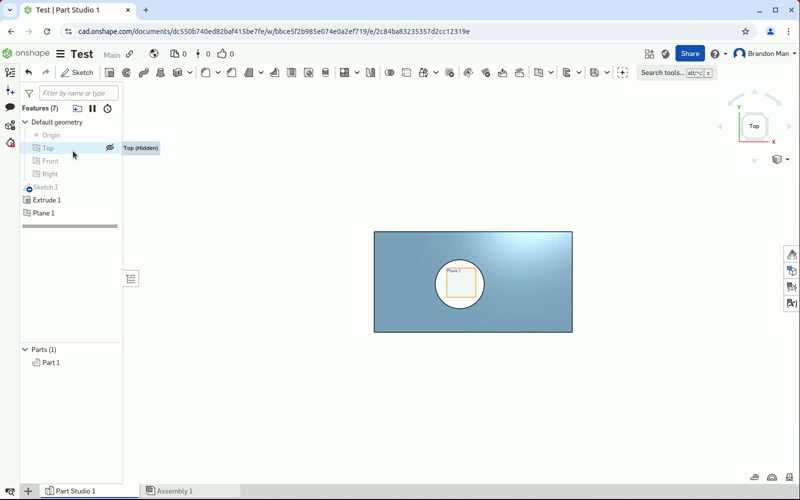
key(shift+s)
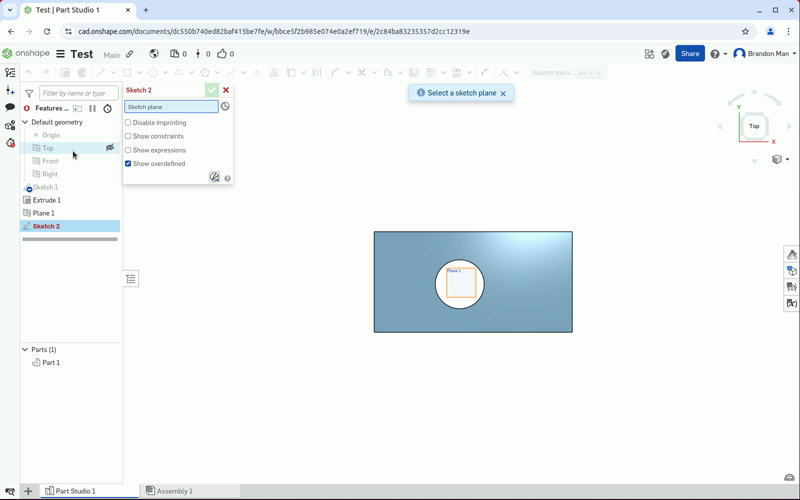
mouse_move(73, 215)
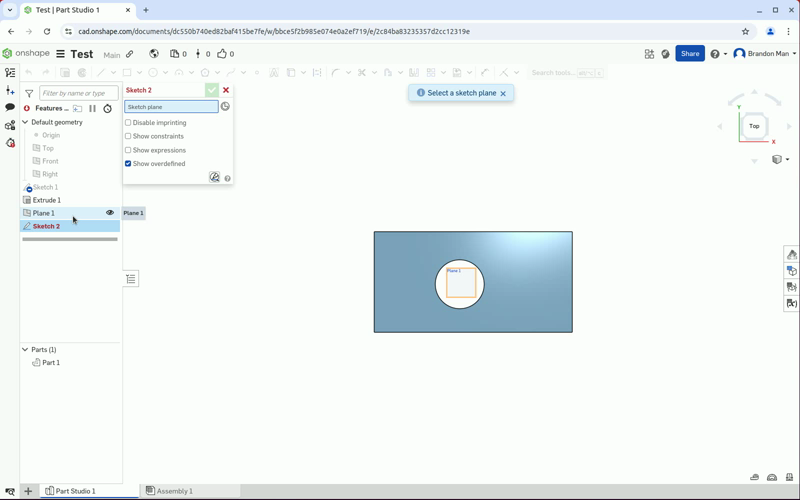
click(73, 215)
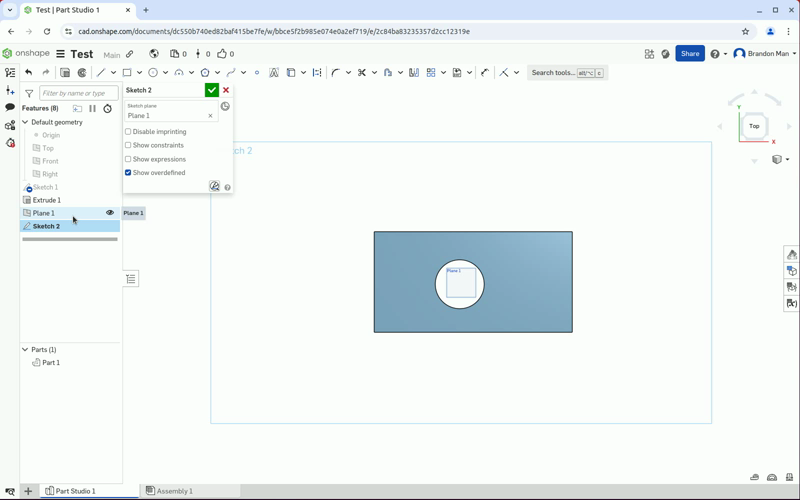
mouse_move(73, 352)
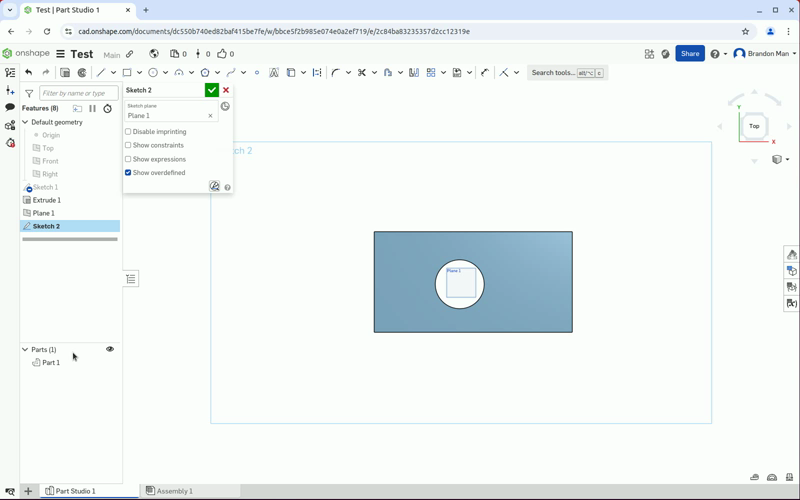
key(y)
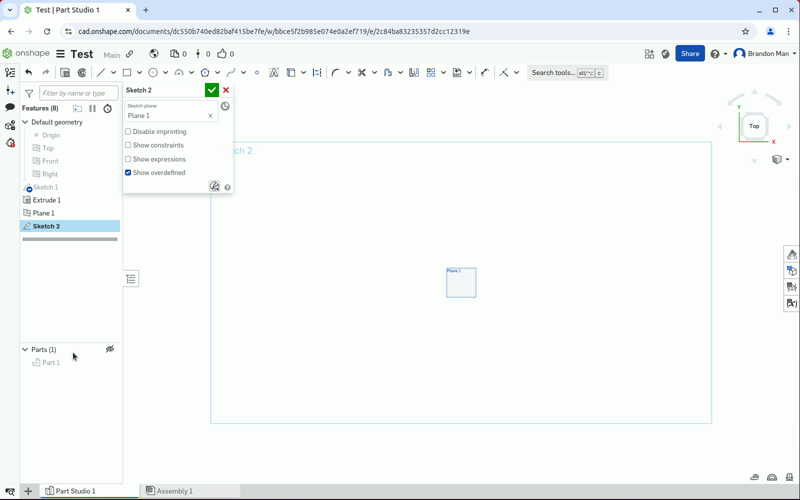
key(l)
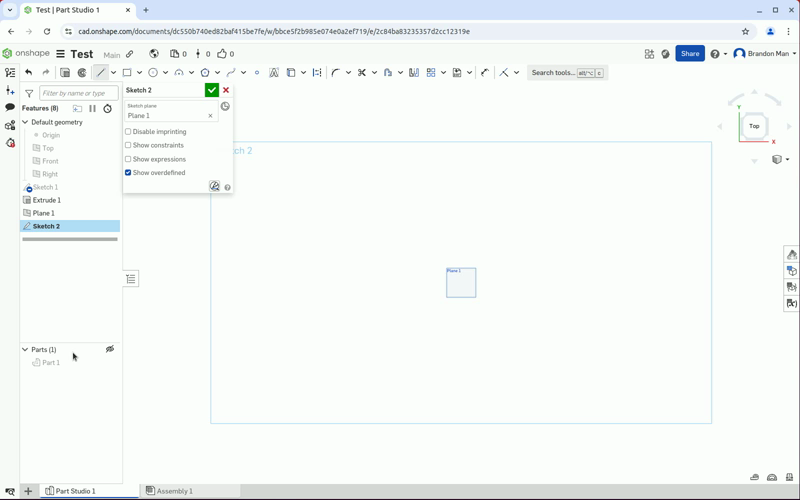
key_down(shift)
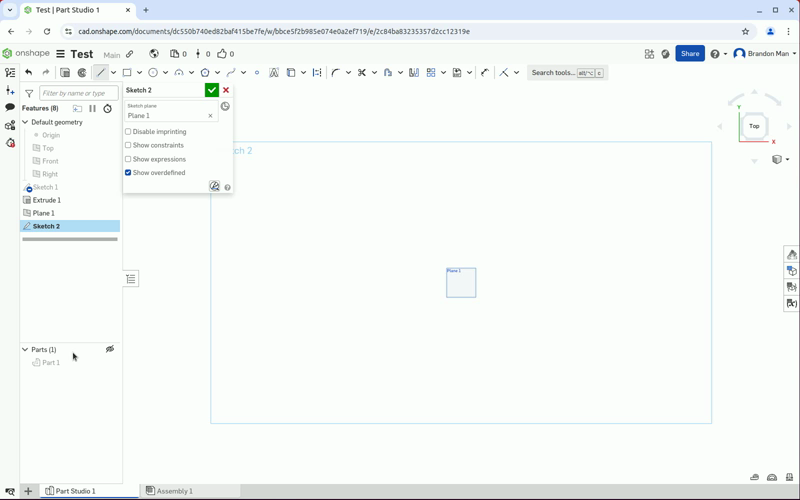
mouse_move(423, 332)
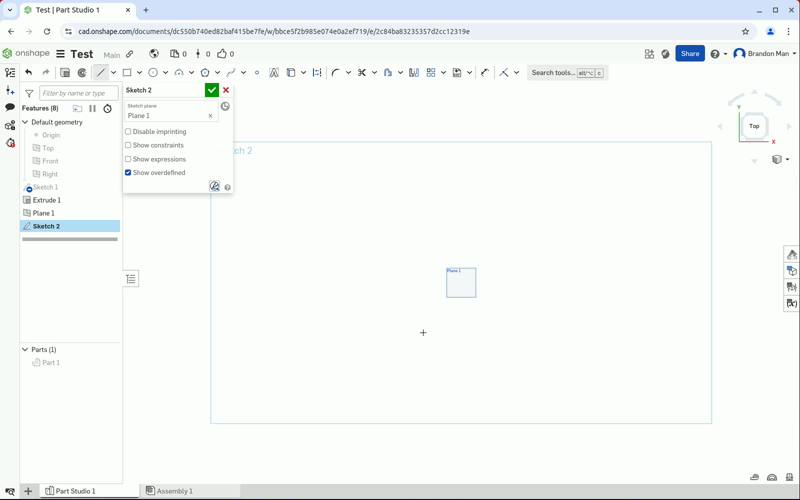
click(423, 332)
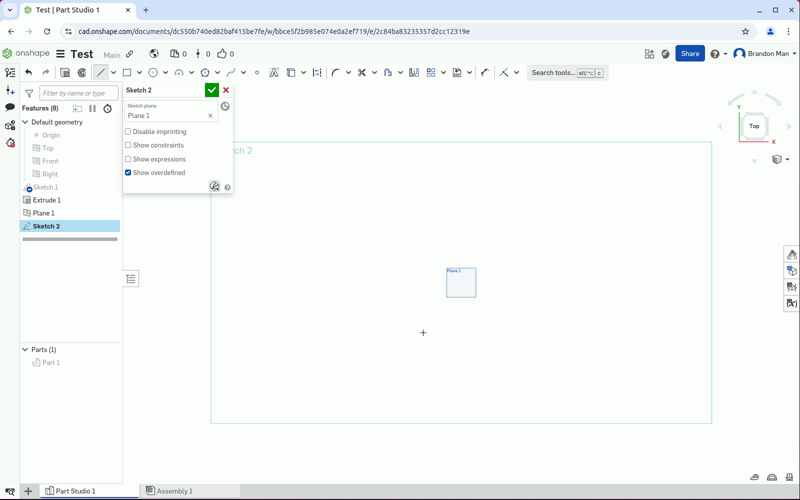
key_up(shift)
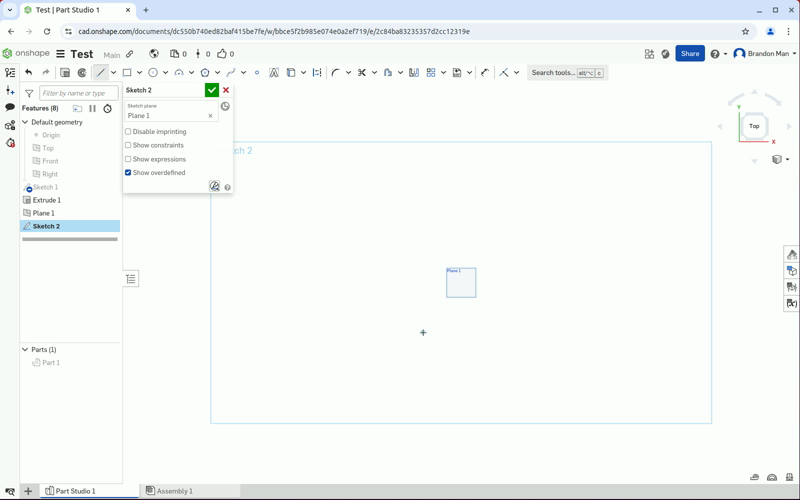
key_down(shift)
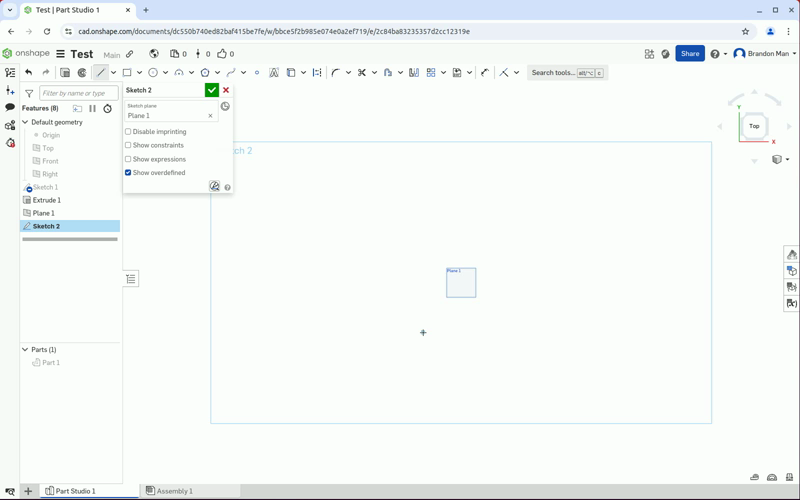
mouse_move(522, 332)
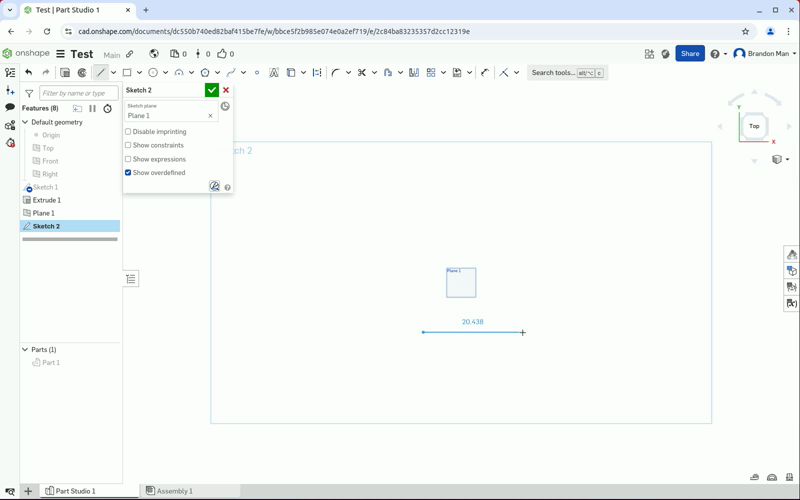
click(522, 332)
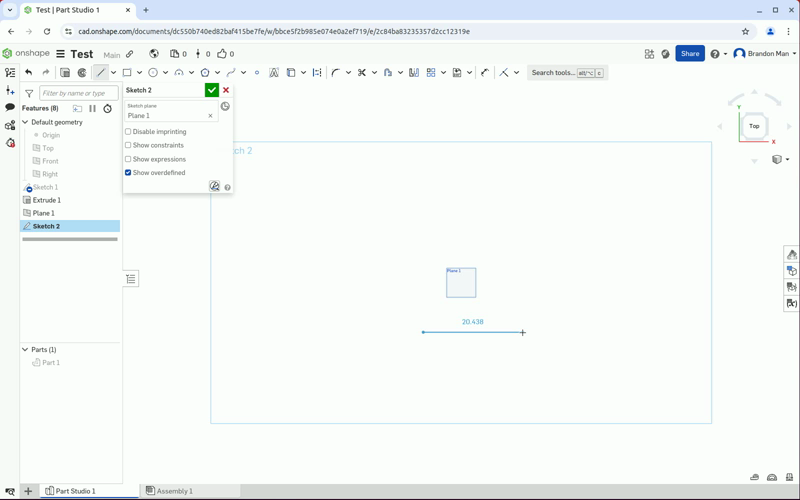
key_up(shift)
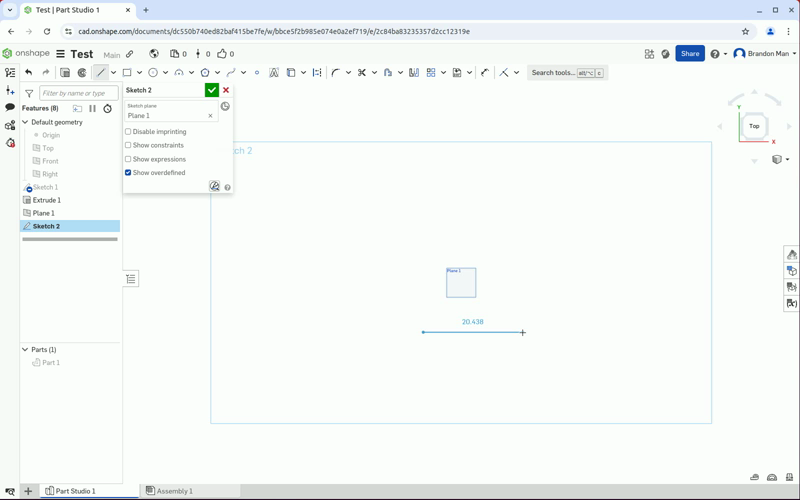
key_down(shift)
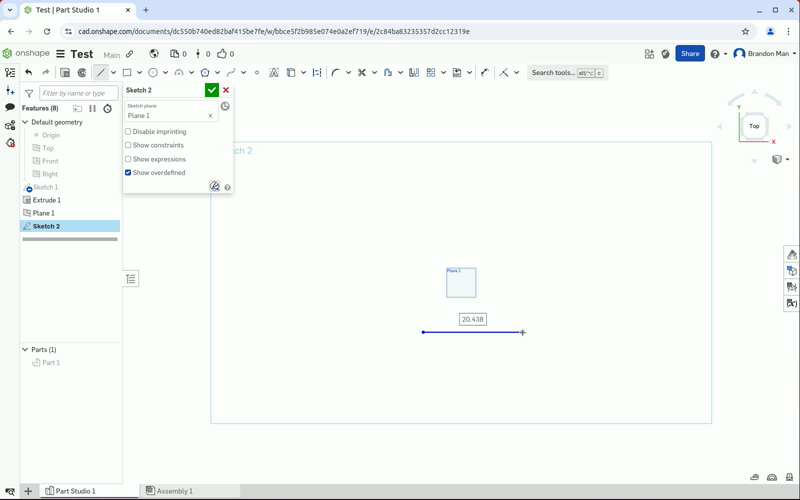
mouse_move(522, 232)
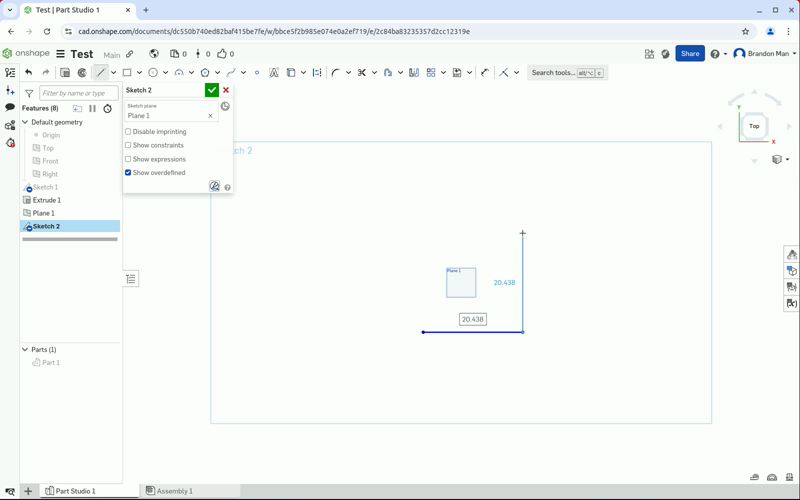
click(522, 232)
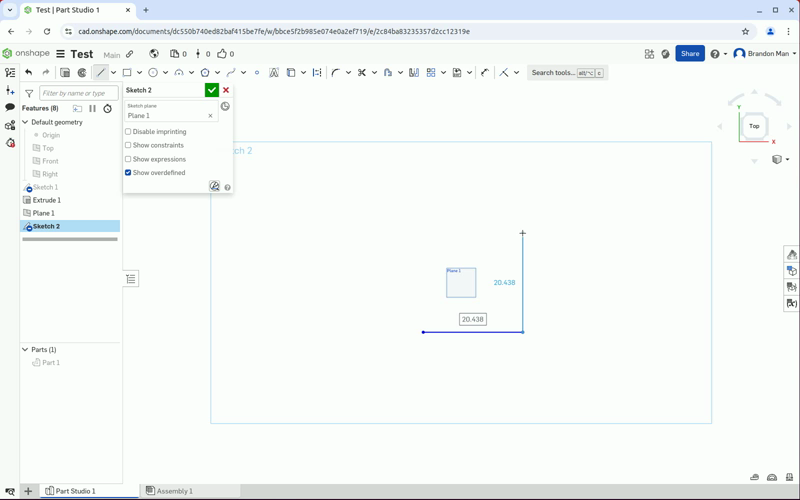
key_up(shift)
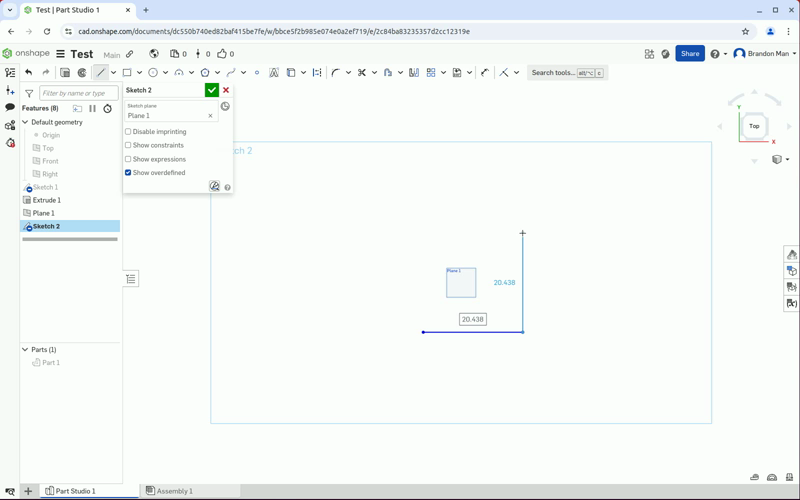
key_down(shift)
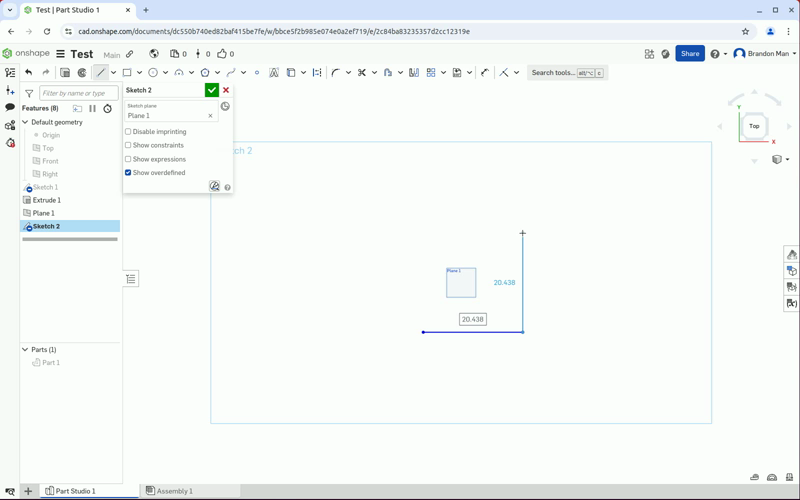
mouse_move(423, 232)
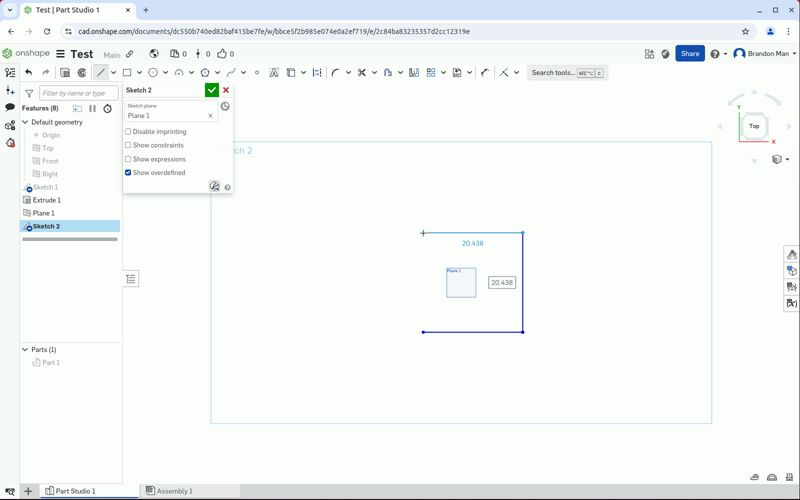
click(423, 232)
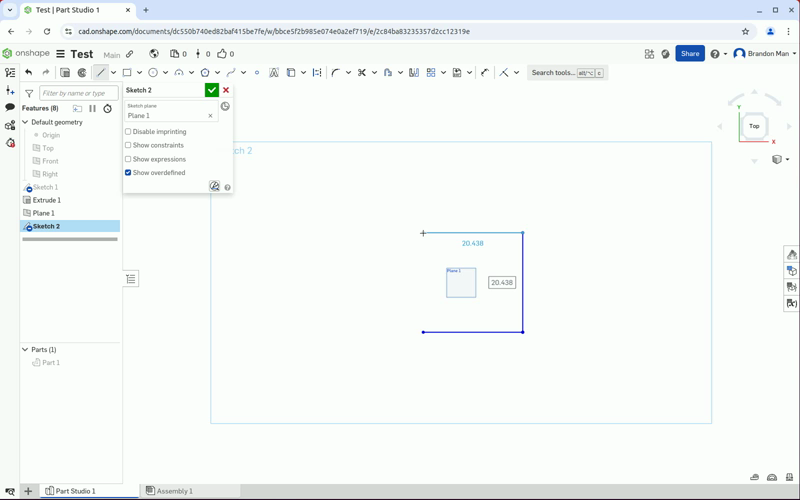
key_up(shift)
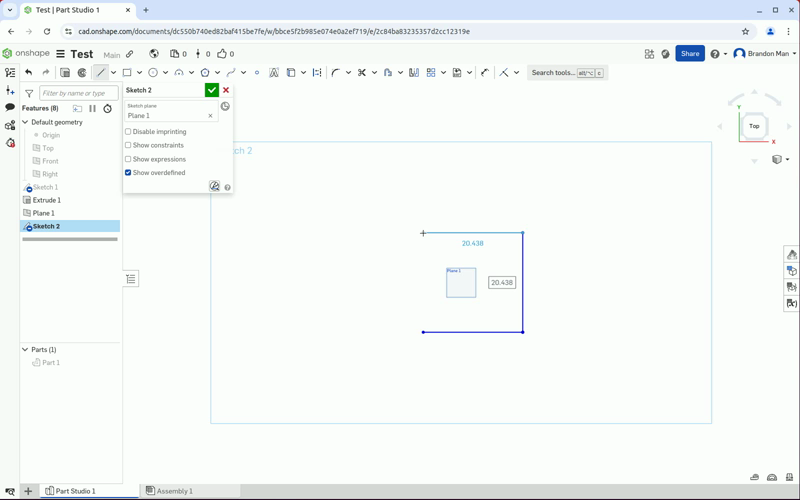
key_down(shift)
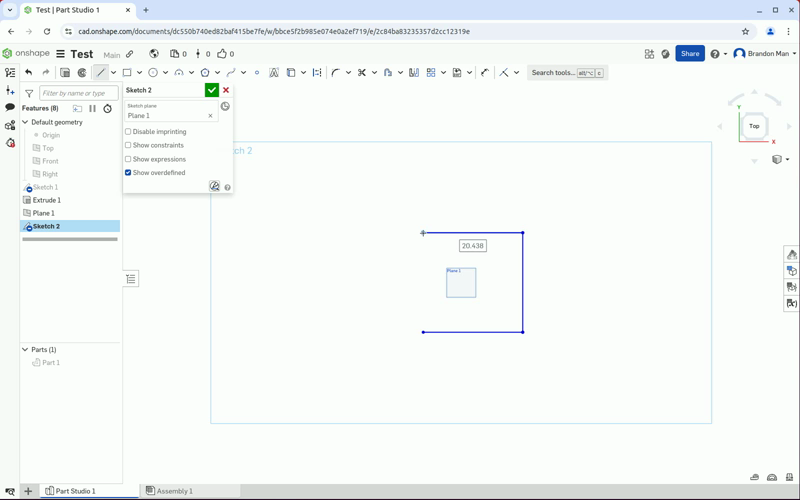
mouse_move(423, 332)
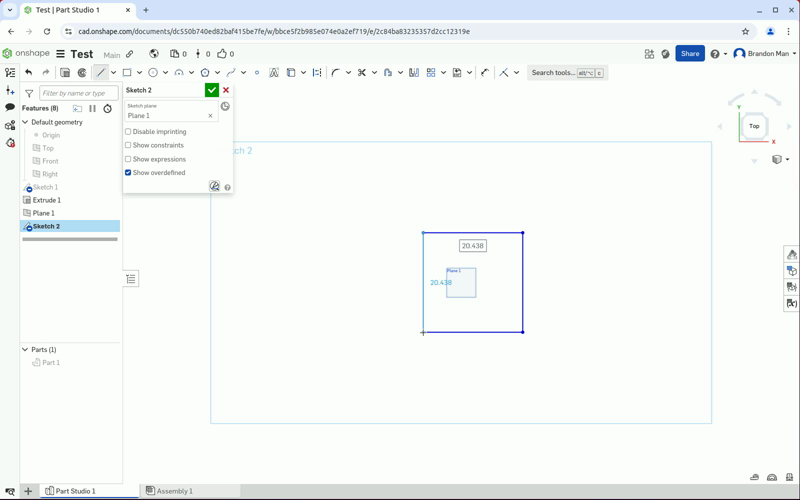
key_up(shift)
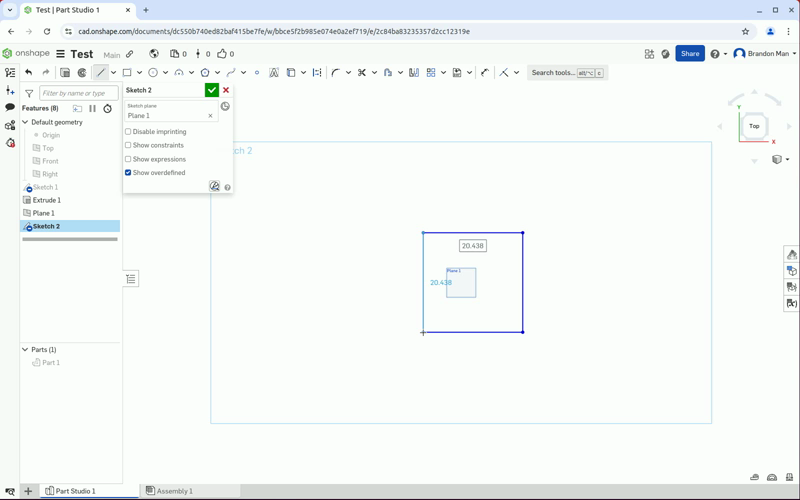
click(423, 332)
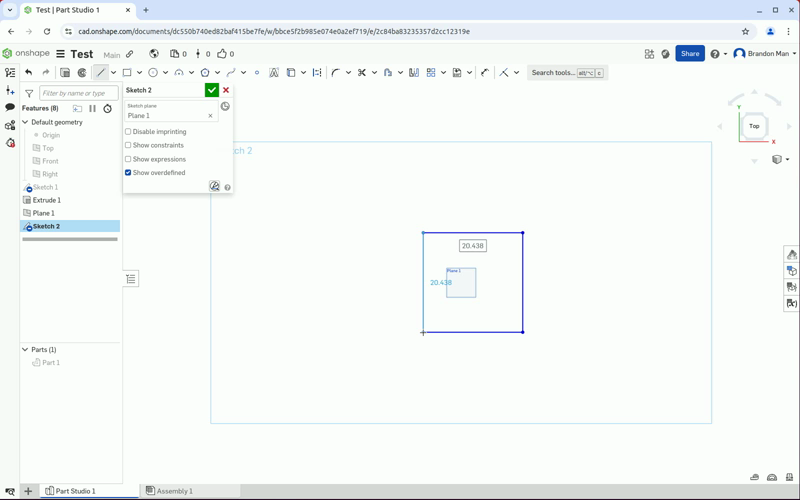
key(esc)
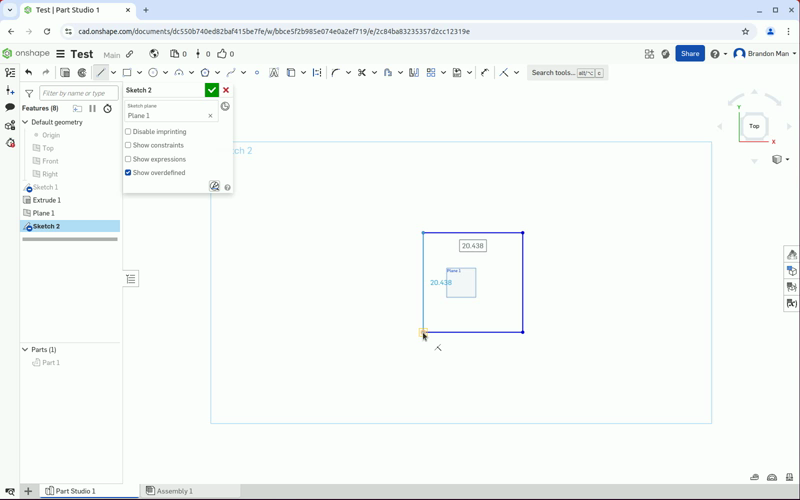
key(c)
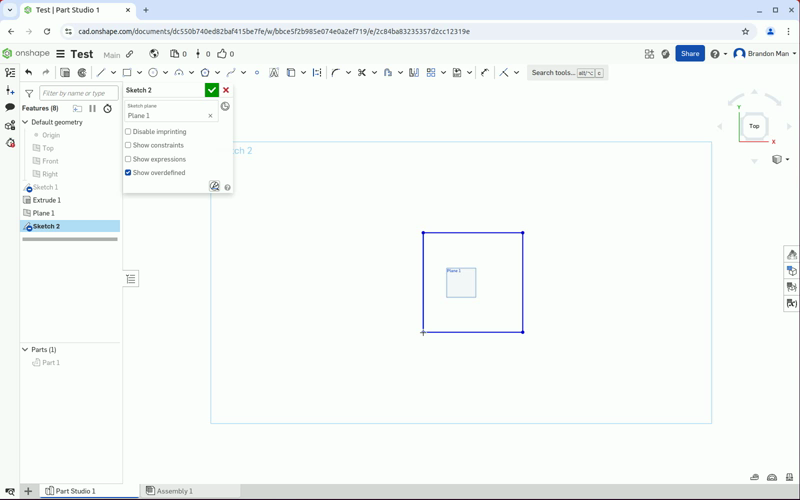
key_down(shift)
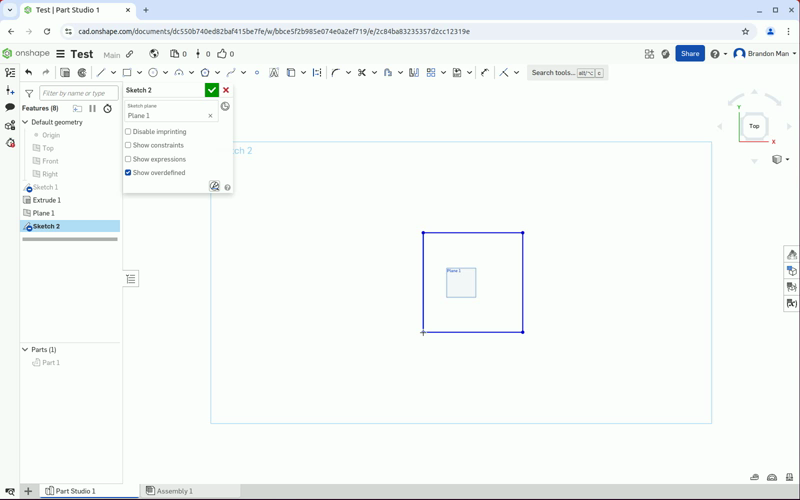
mouse_move(459, 283)
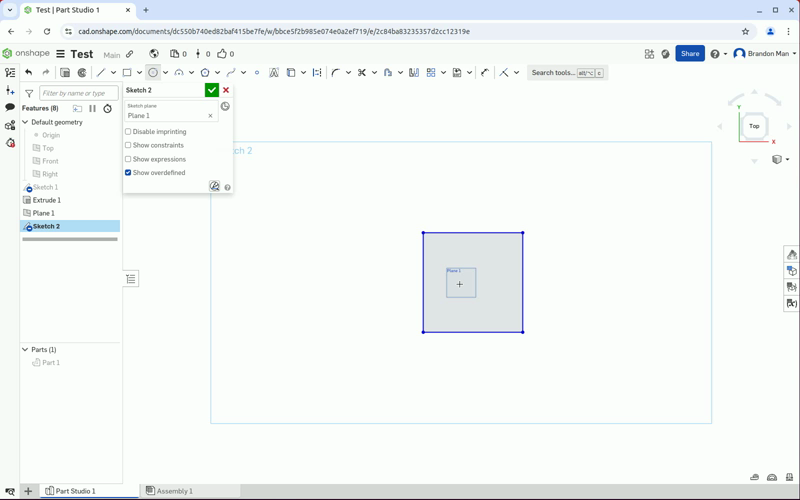
click(459, 283)
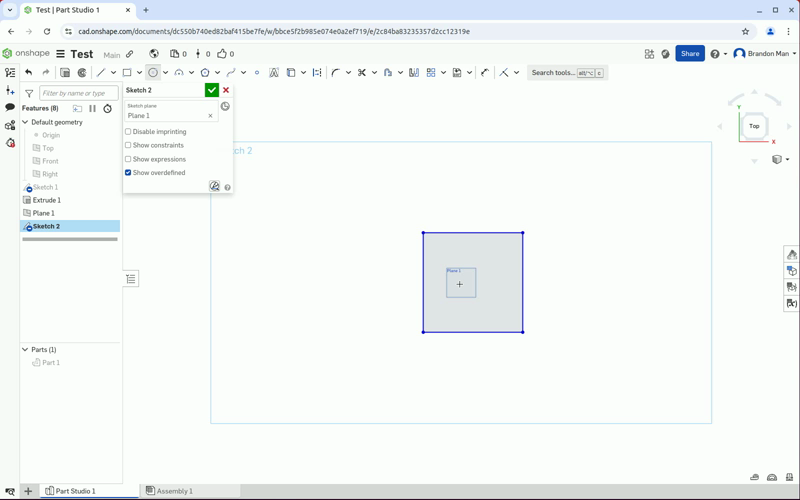
key_up(shift)
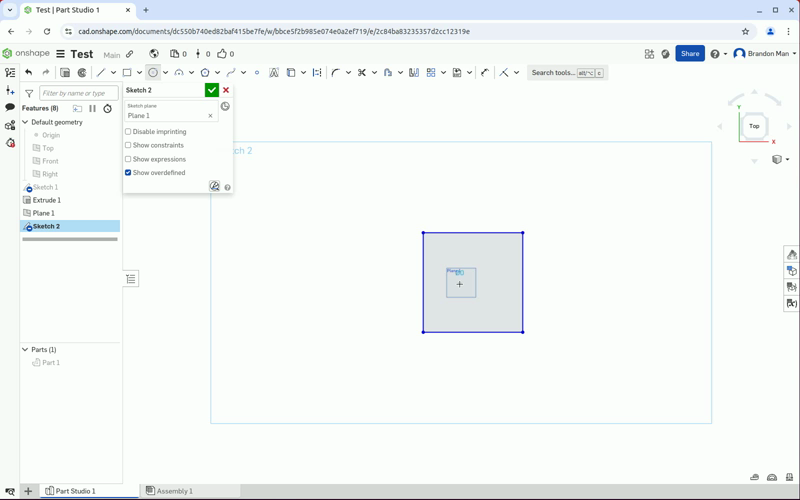
mouse_move(485, 283)
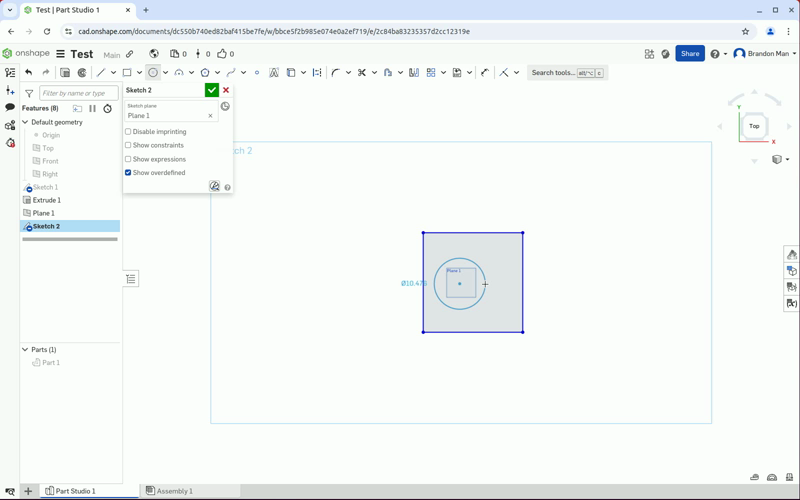
click(485, 283)
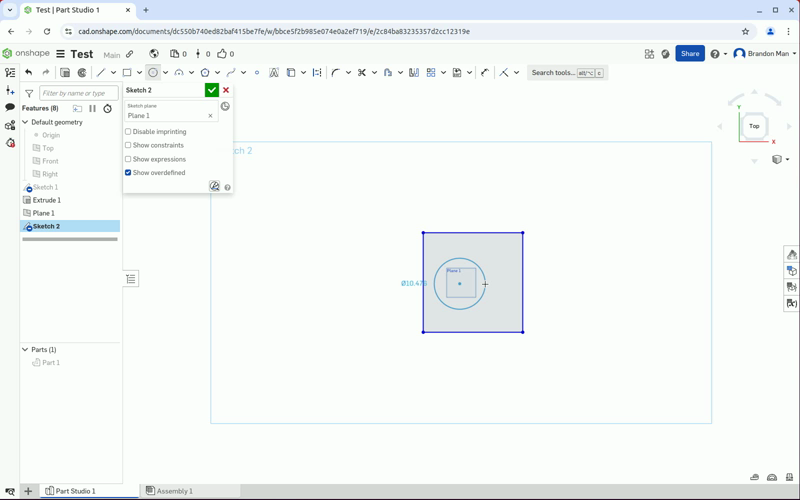
key(esc)
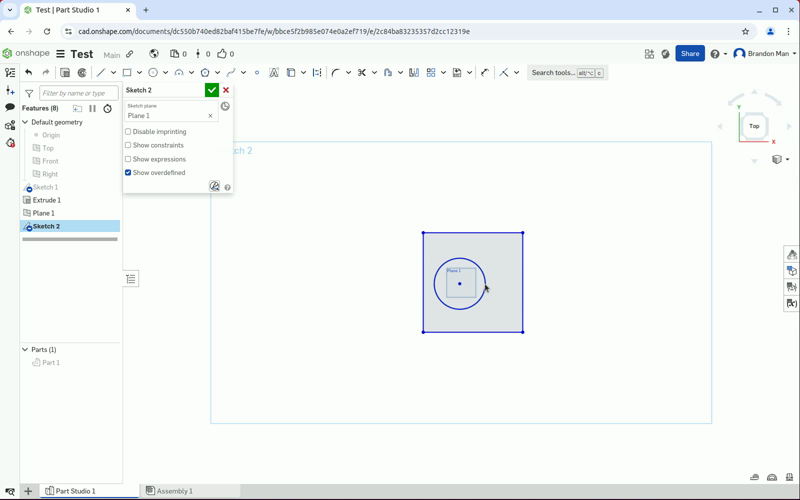
mouse_move(507, 251)
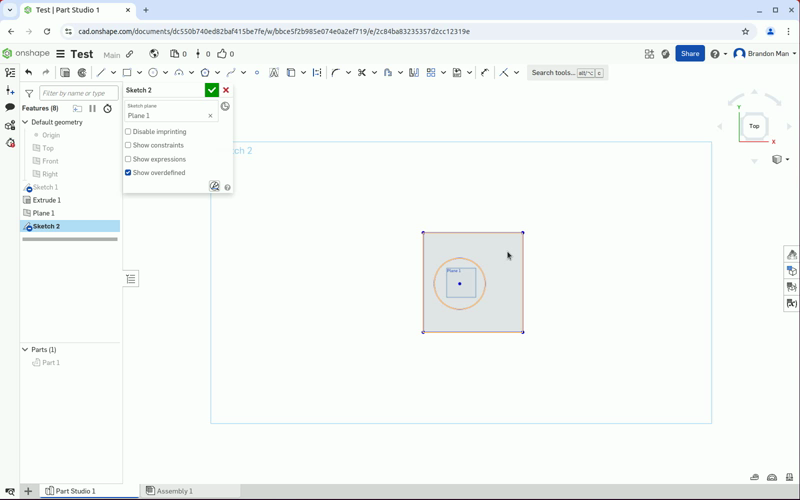
click(507, 251)
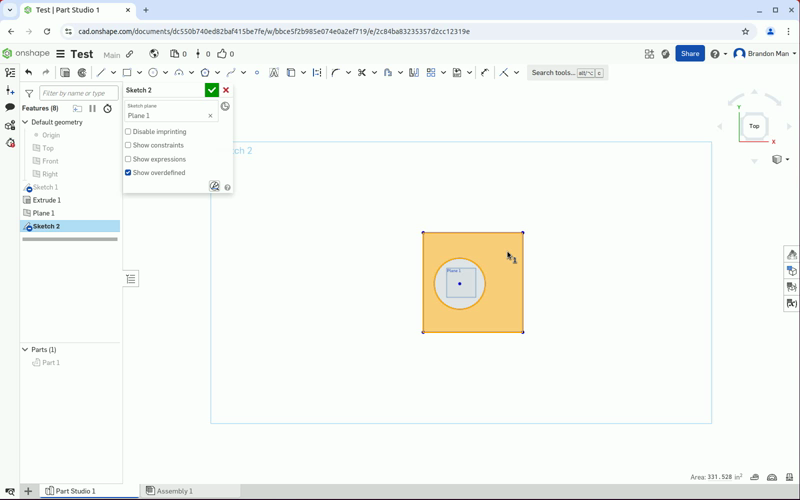
mouse_move(73, 352)
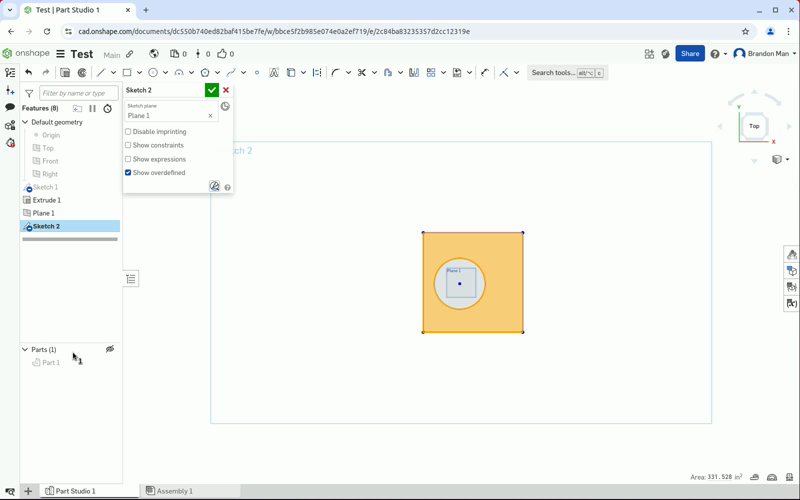
key(shift+y)
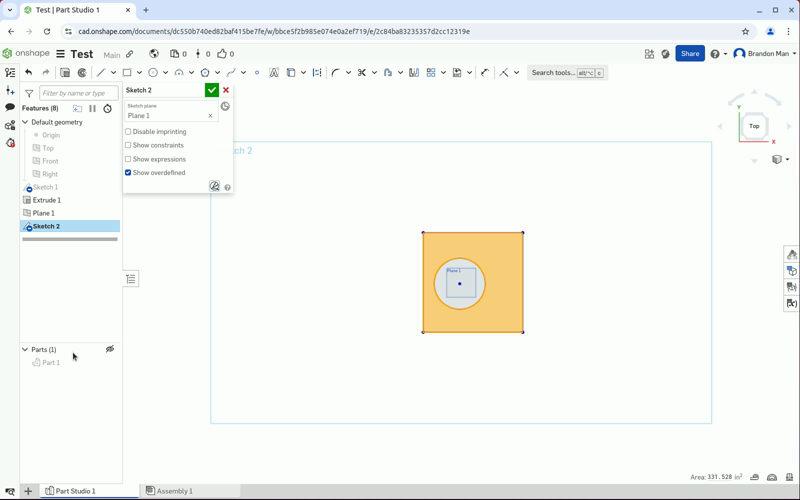
key(shift+e)
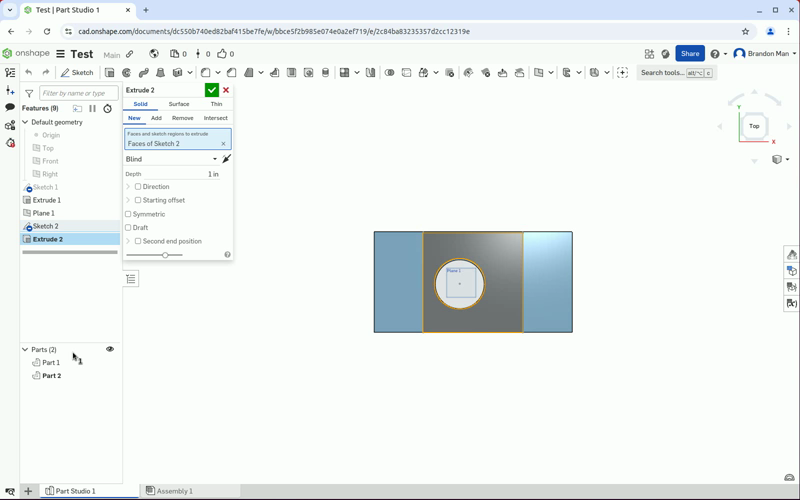
mouse_move(143, 106)
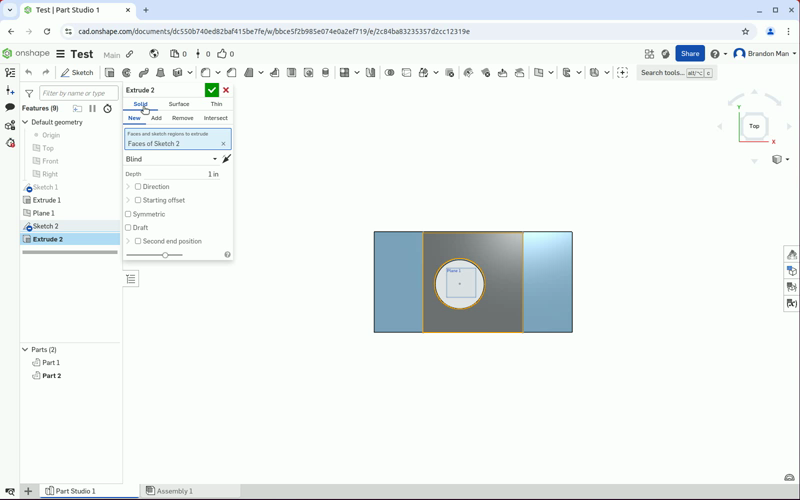
click(143, 106)
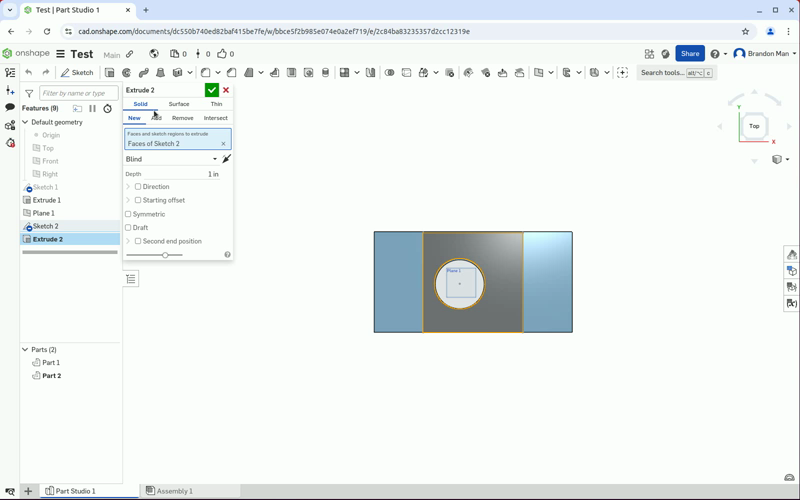
mouse_move(186, 120)
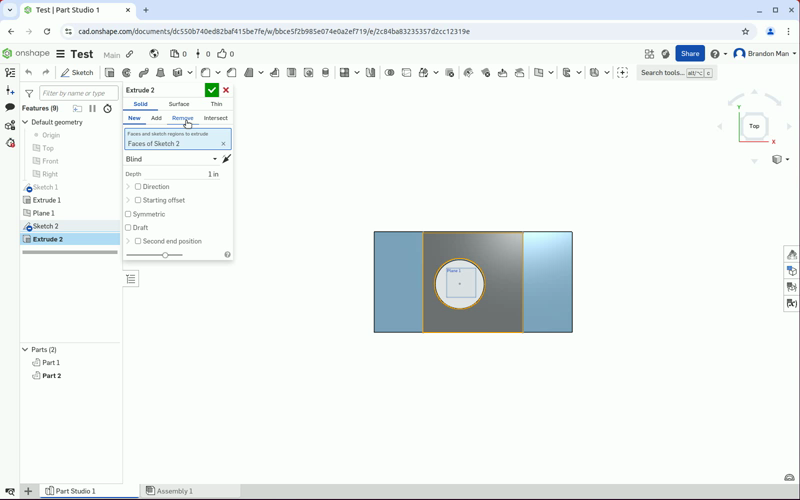
click(186, 120)
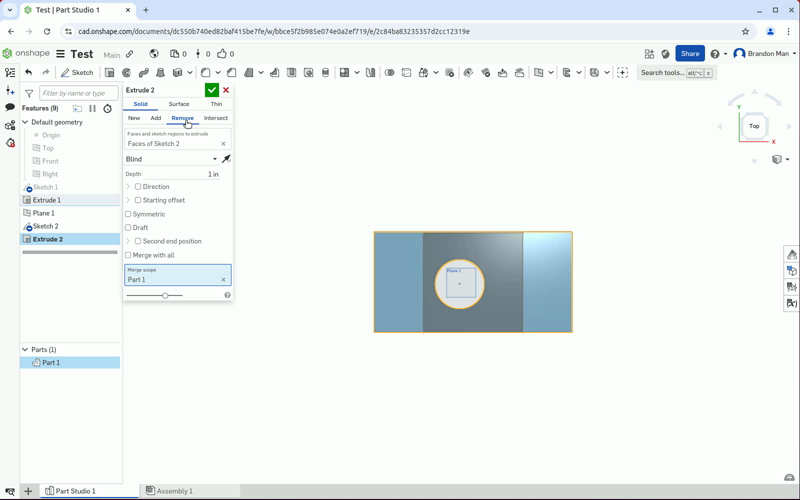
key(tab, 4)
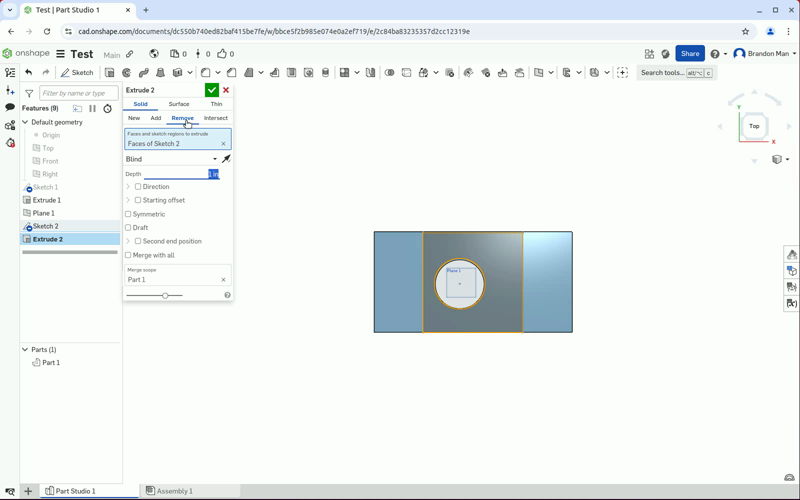
text(5.055)
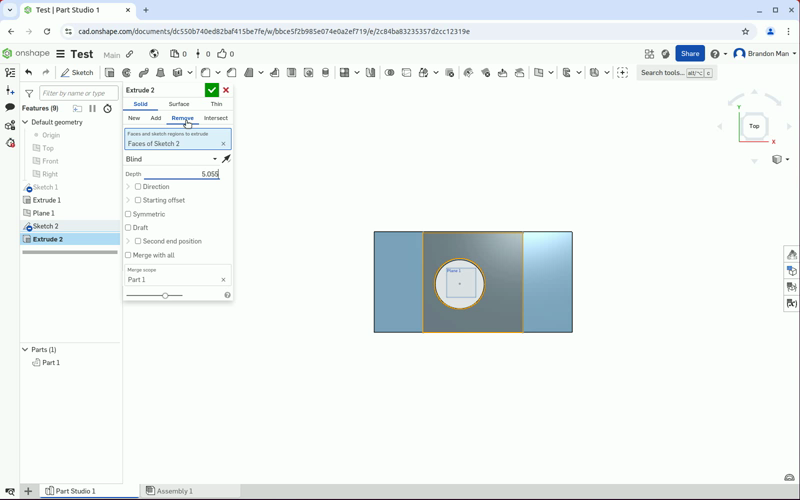
key(tab, 6)
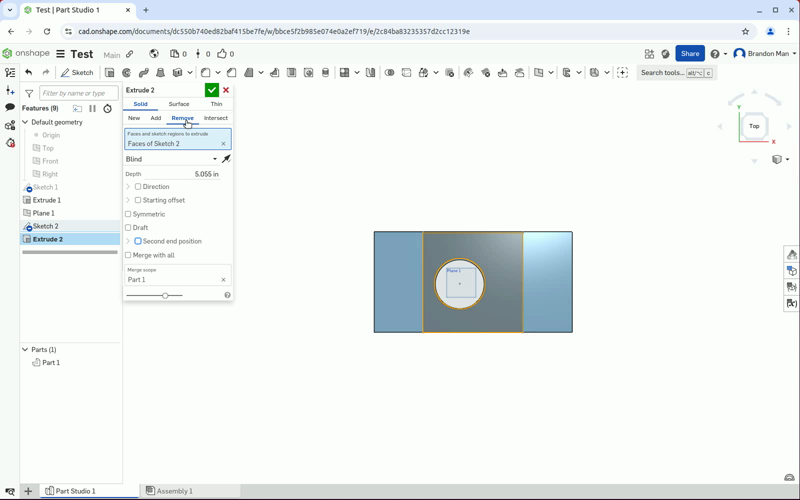
key(space)
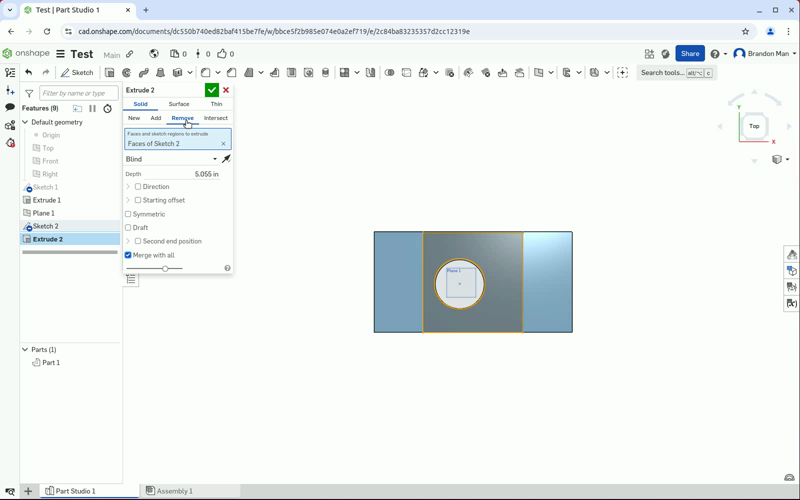
key(enter)
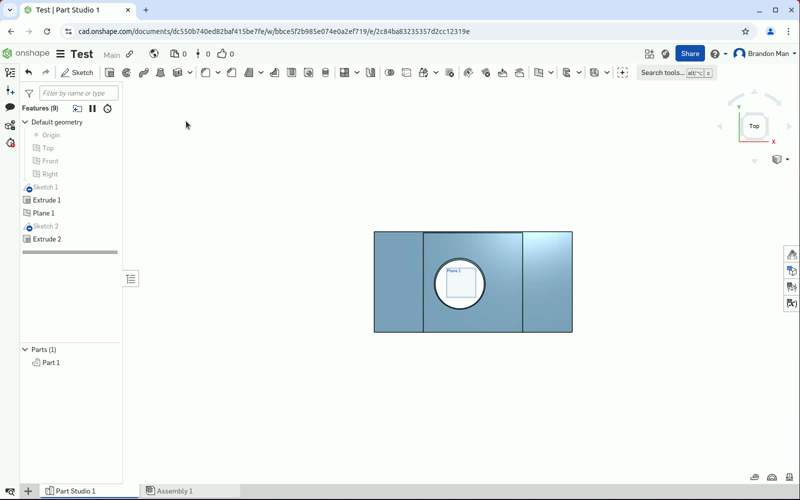
key(shift+h)
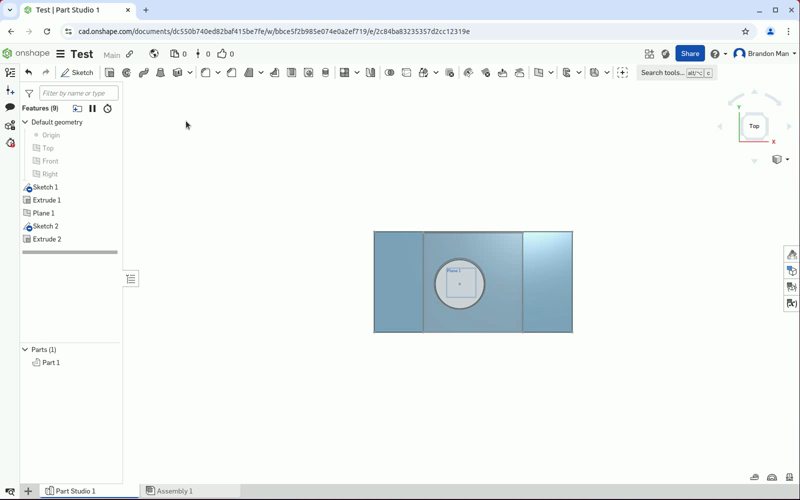
key(shift+h)
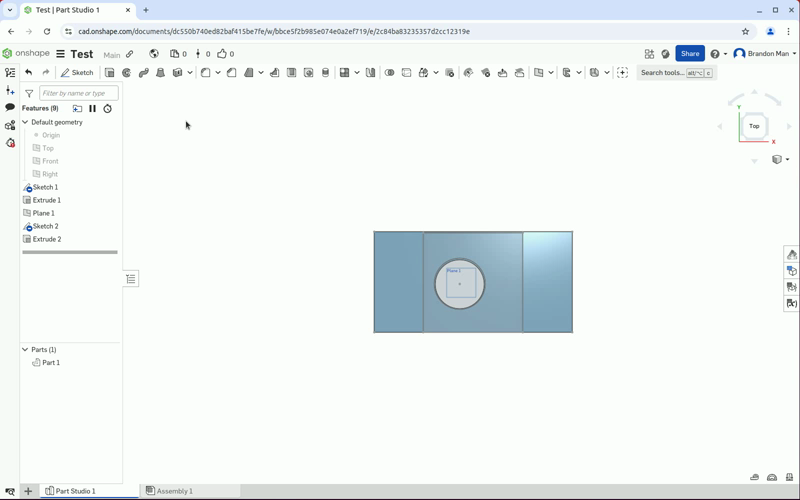
key(shift+7)
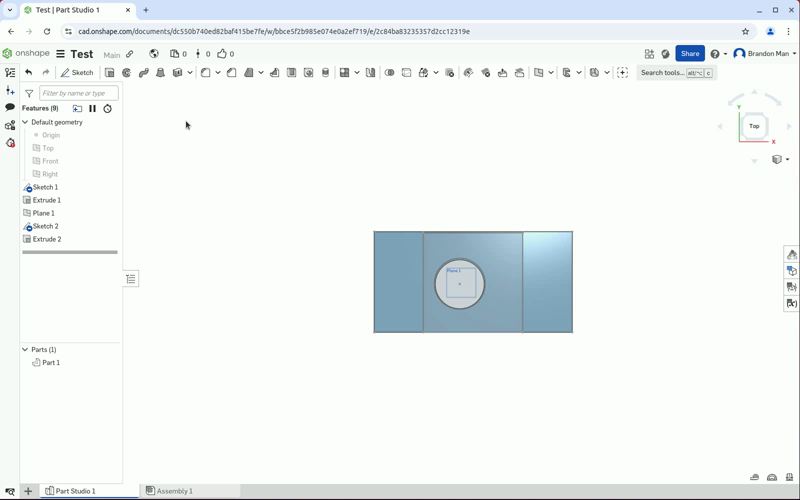
key(up, 3)
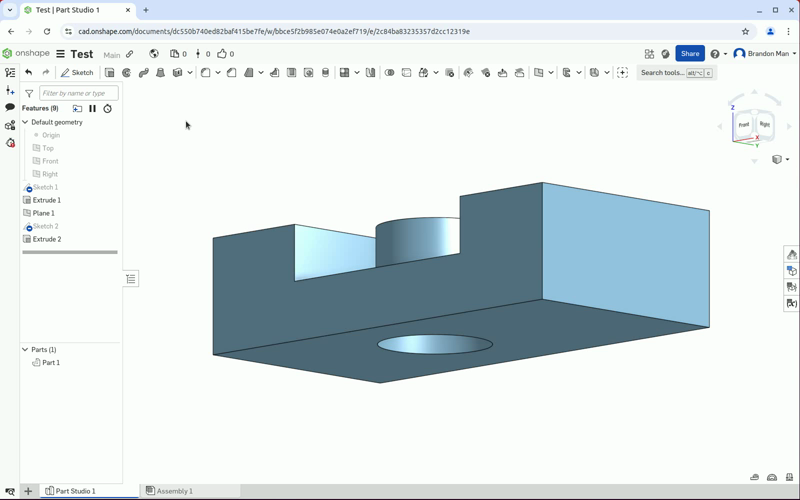
key(left, 3)
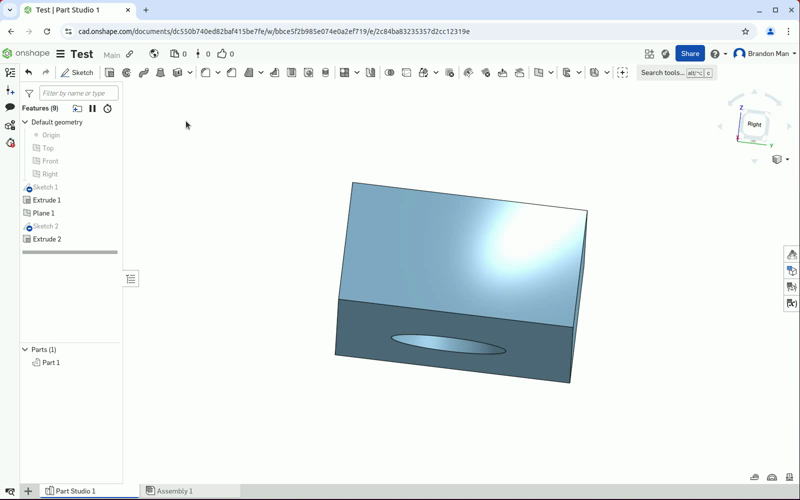
key(right, 3)
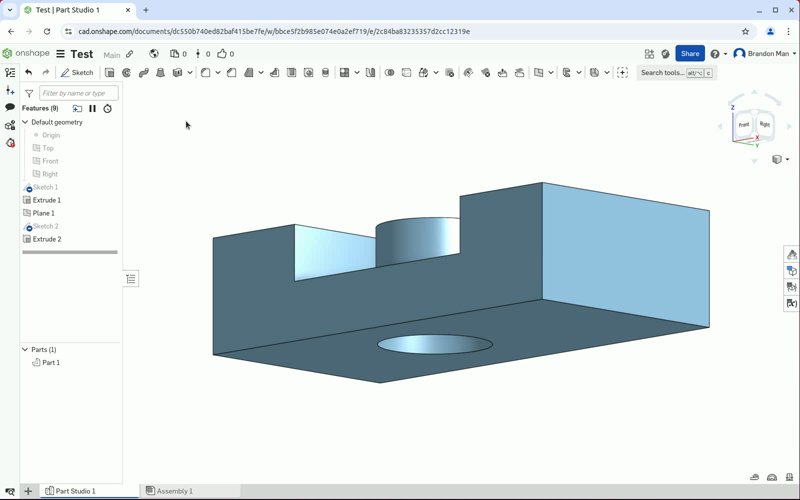
key(down, 3)
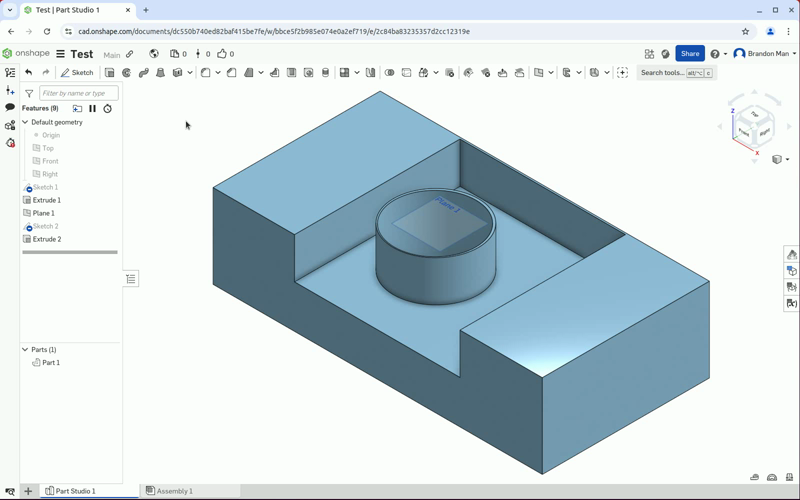
mouse_move(73, 189)
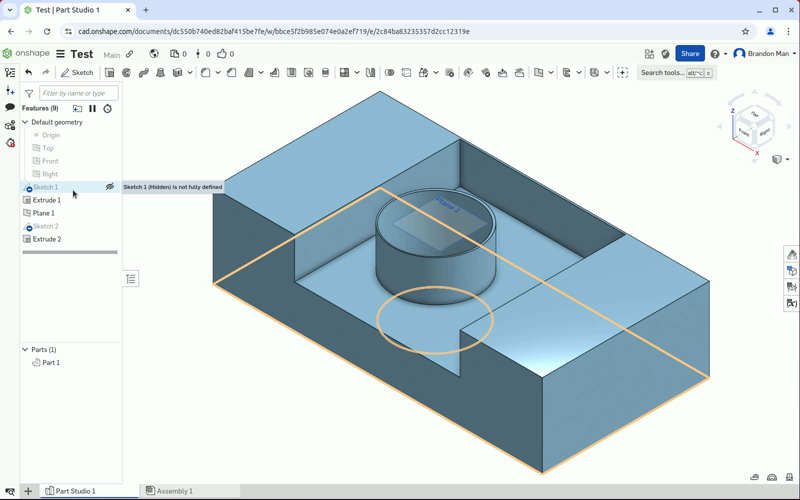
click(73, 189)